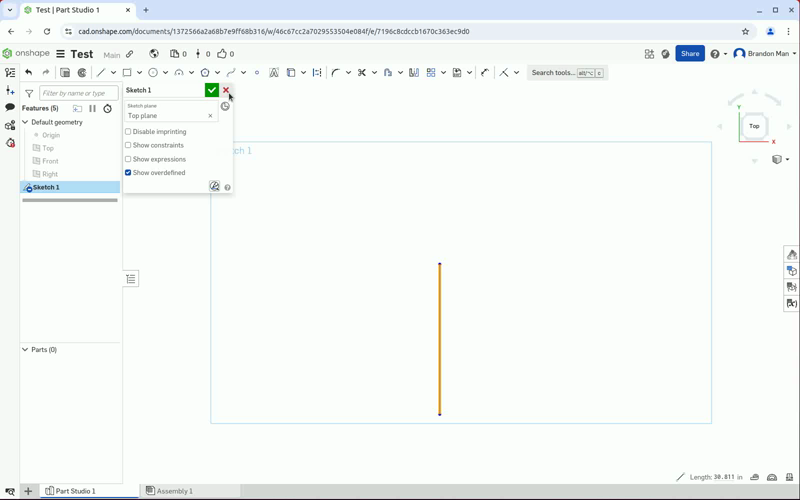
key(shift+h)
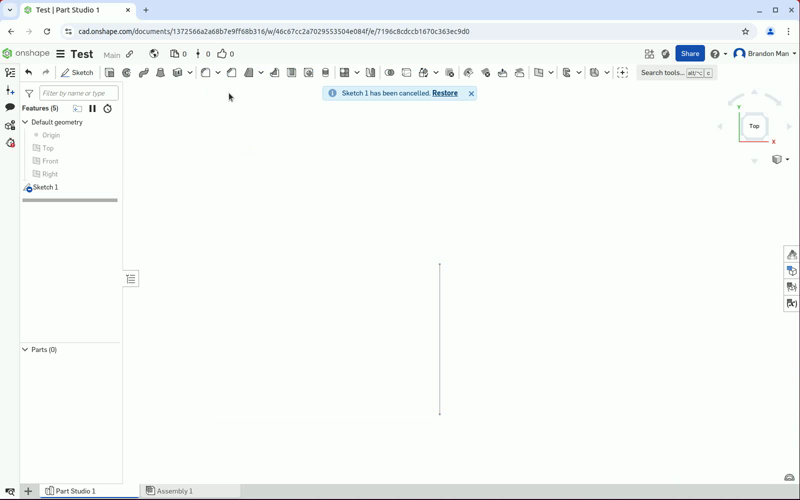
key(shift+s)
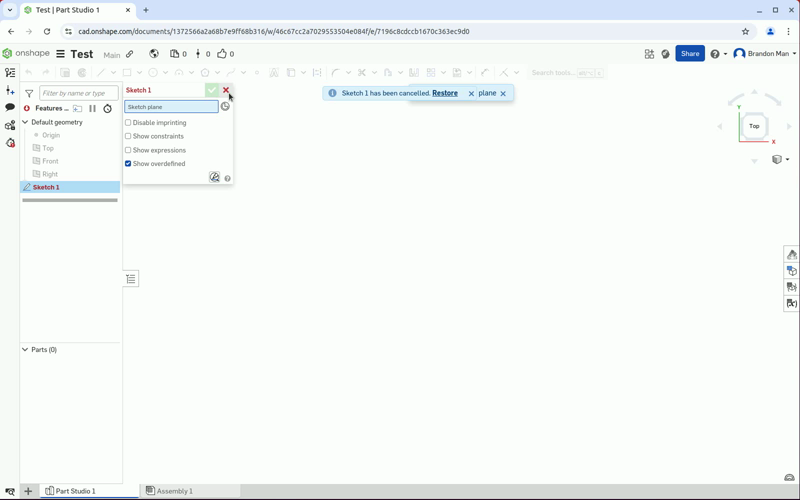
mouse_move(73, 150)
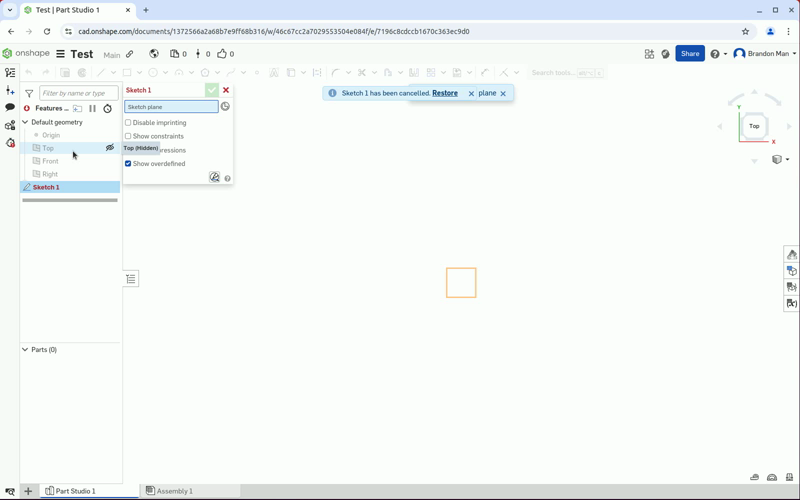
click(73, 150)
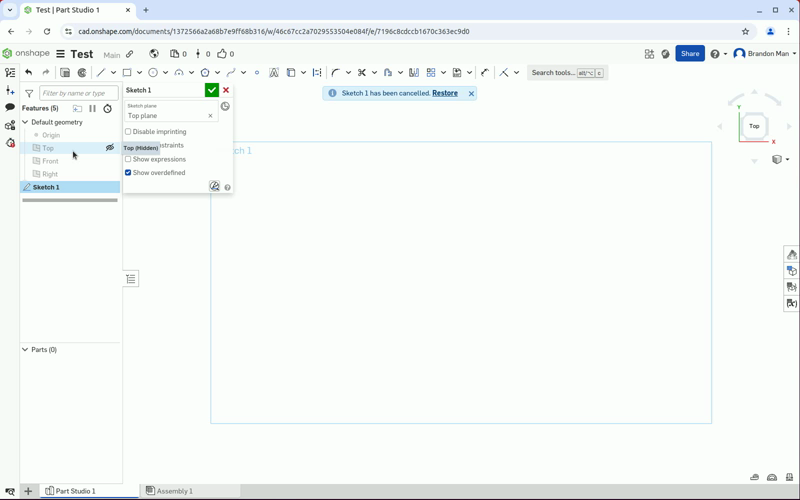
mouse_move(73, 352)
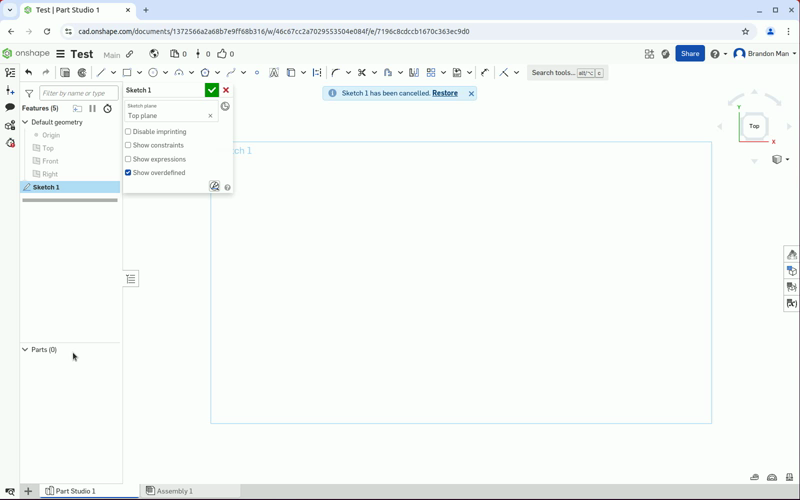
key(y)
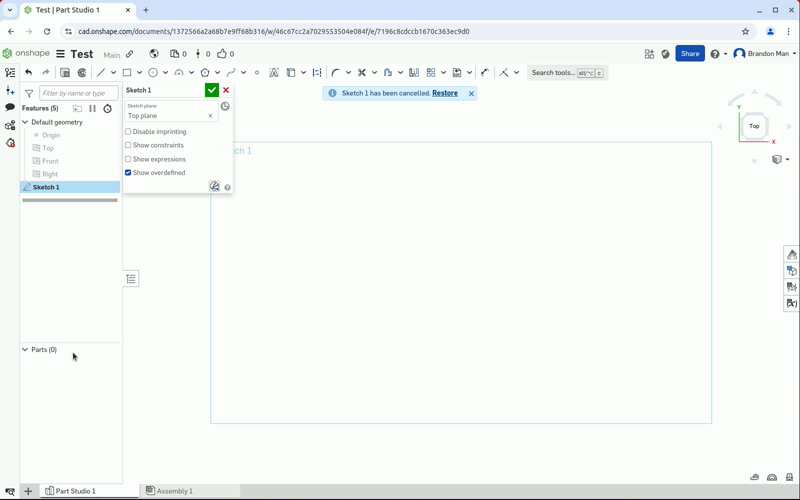
key(c)
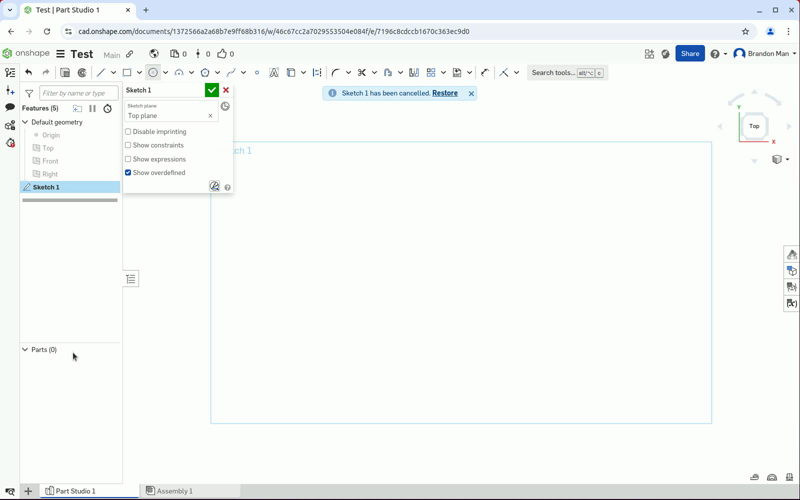
key_down(shift)
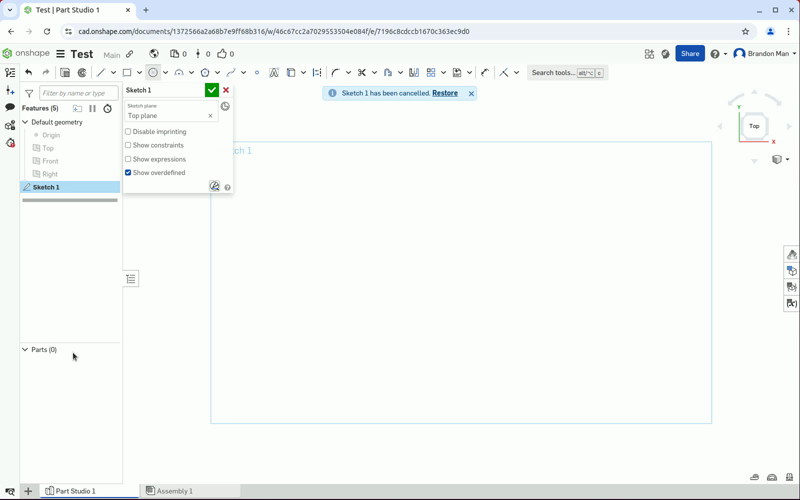
mouse_move(461, 282)
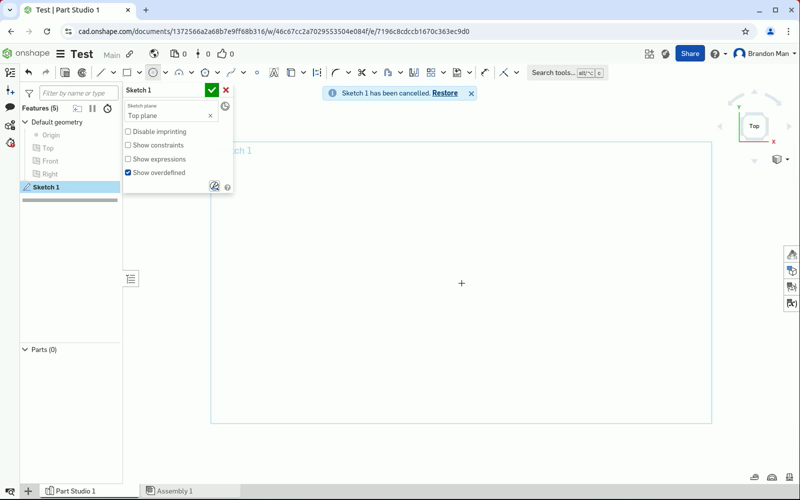
click(461, 282)
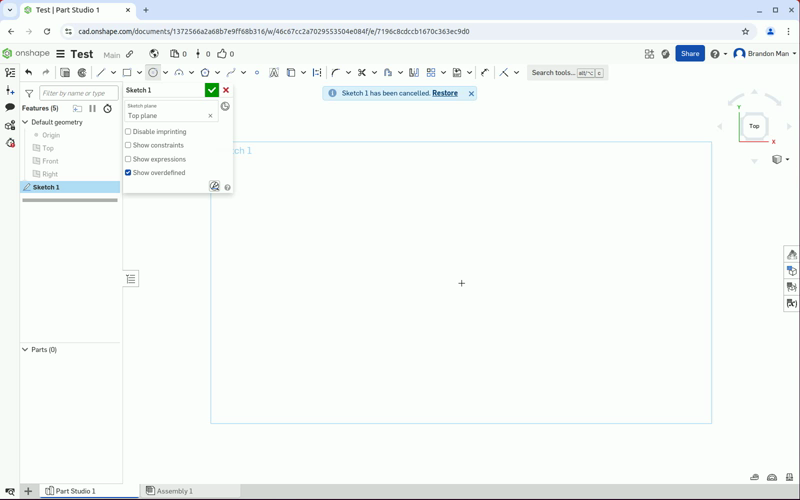
key_up(shift)
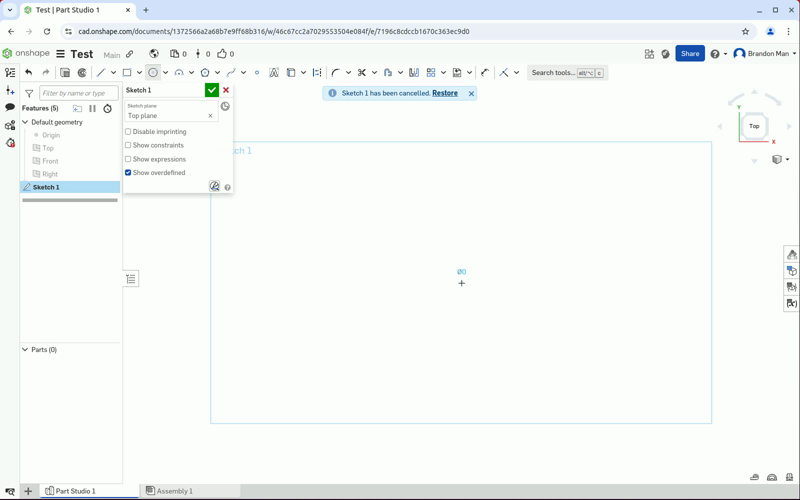
mouse_move(478, 282)
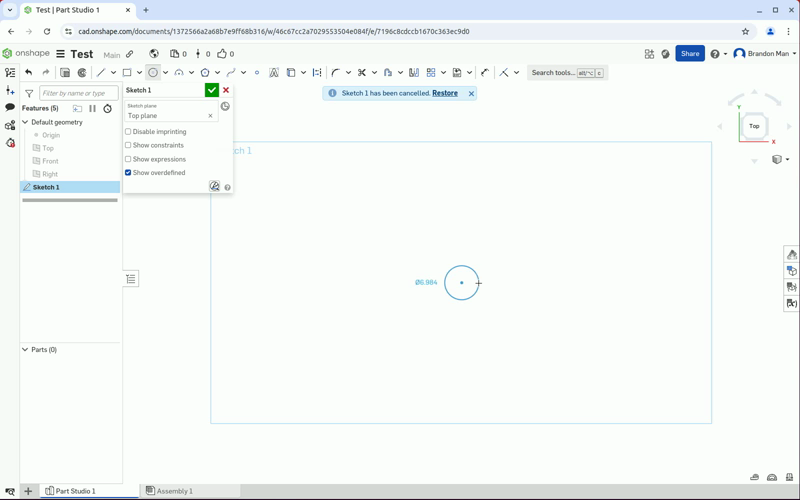
click(478, 282)
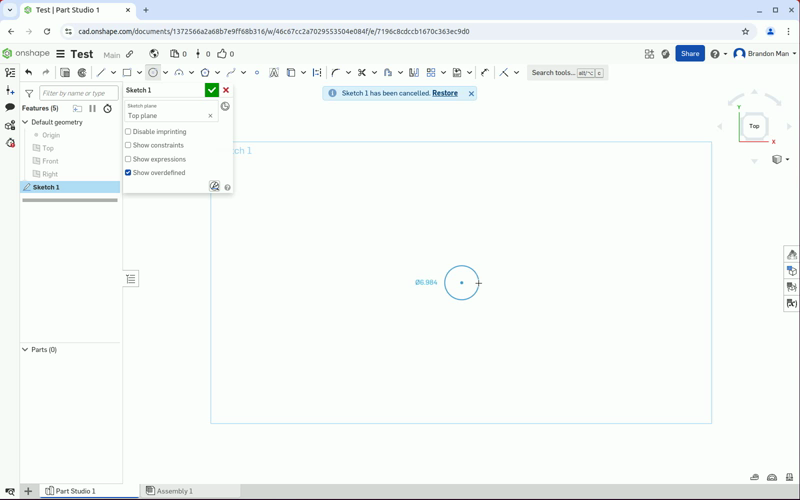
key(esc)
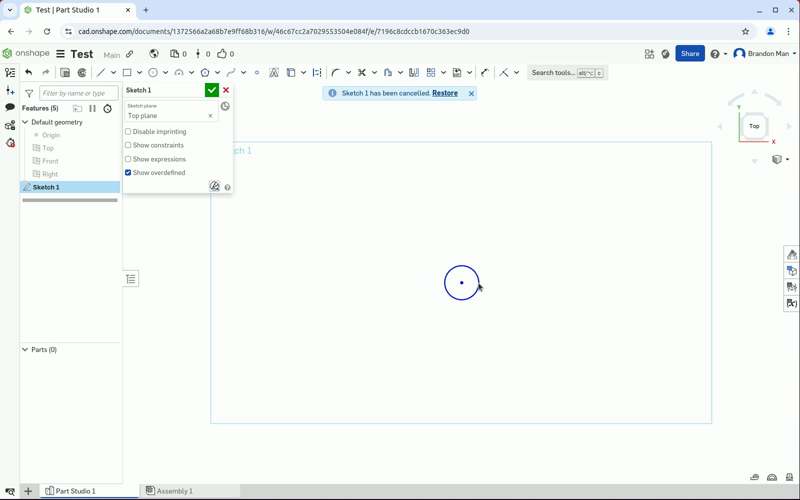
key(c)
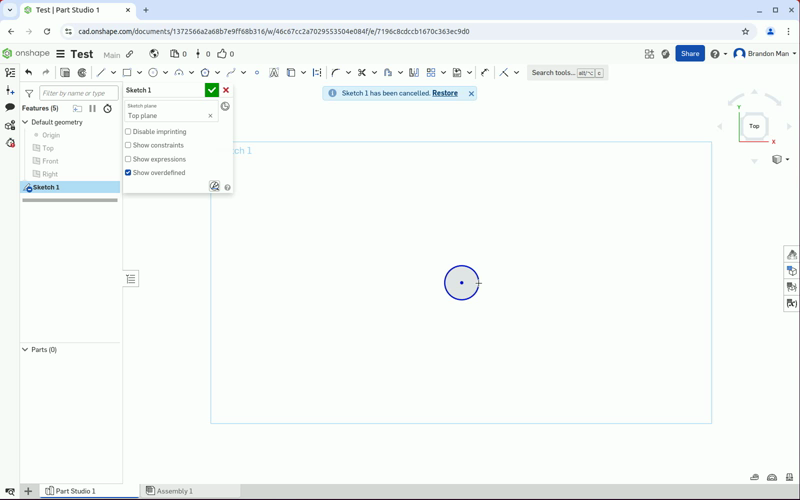
key_down(shift)
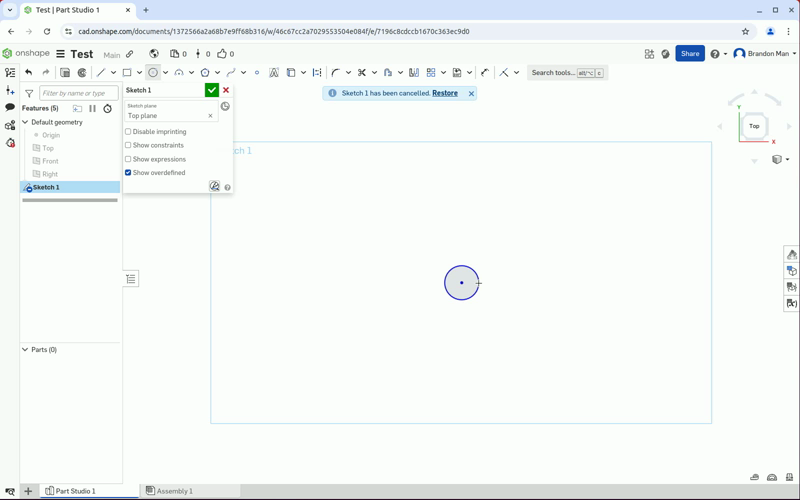
mouse_move(461, 282)
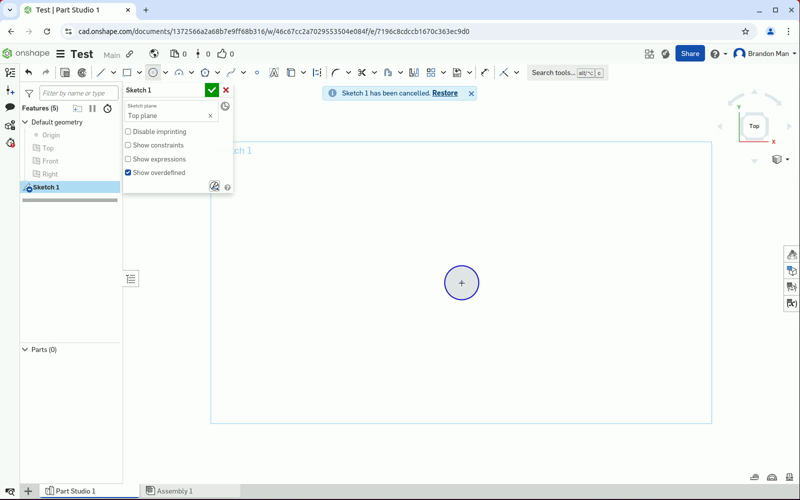
click(461, 282)
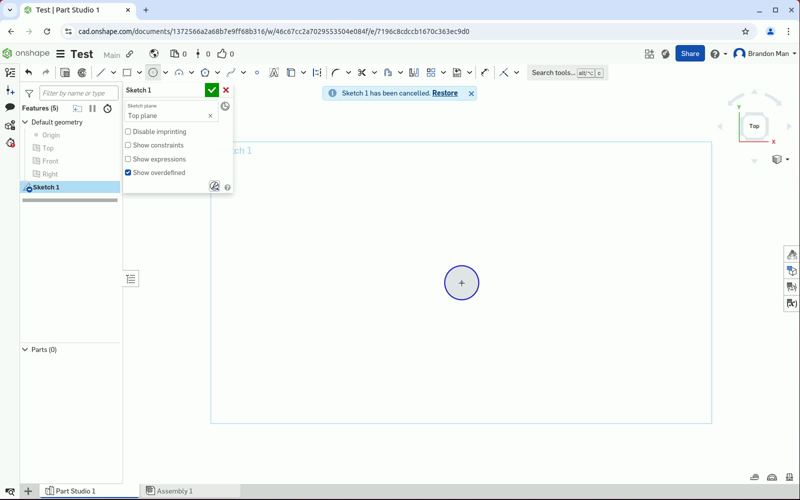
key_up(shift)
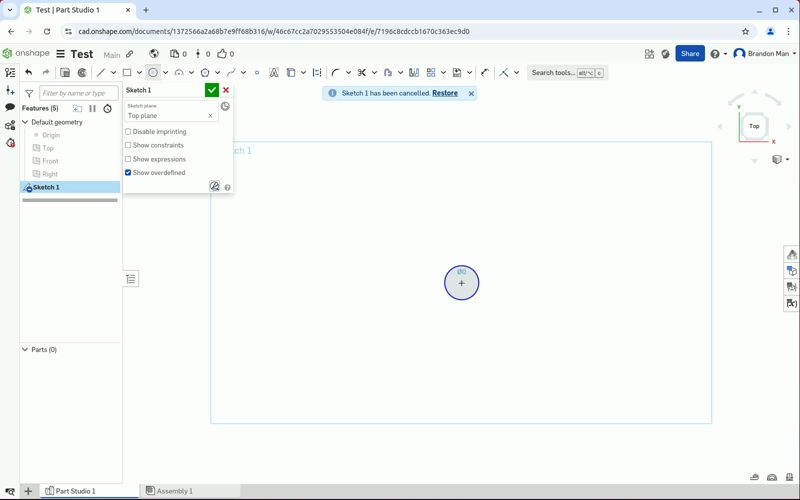
mouse_move(471, 282)
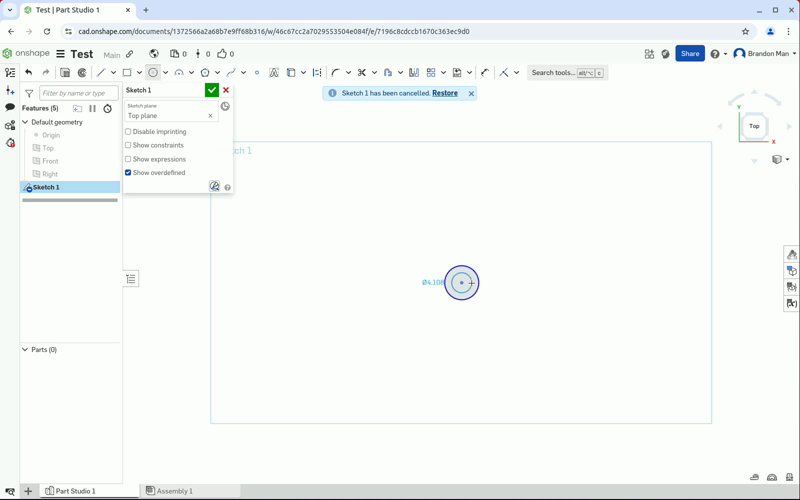
click(471, 282)
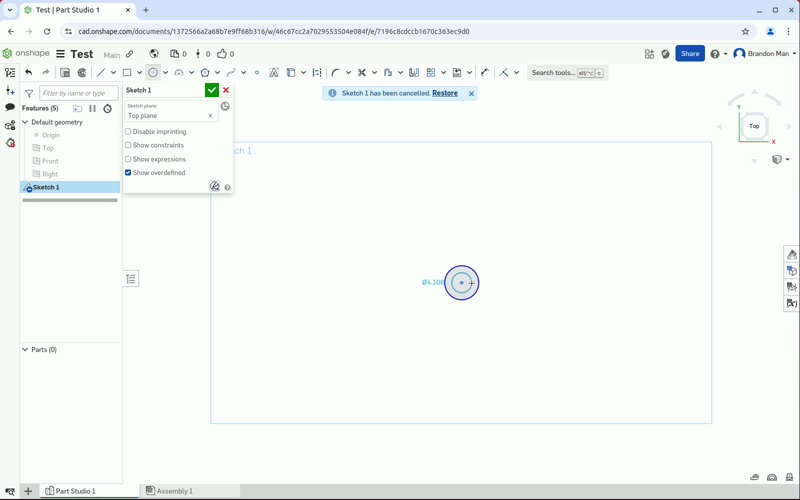
key(esc)
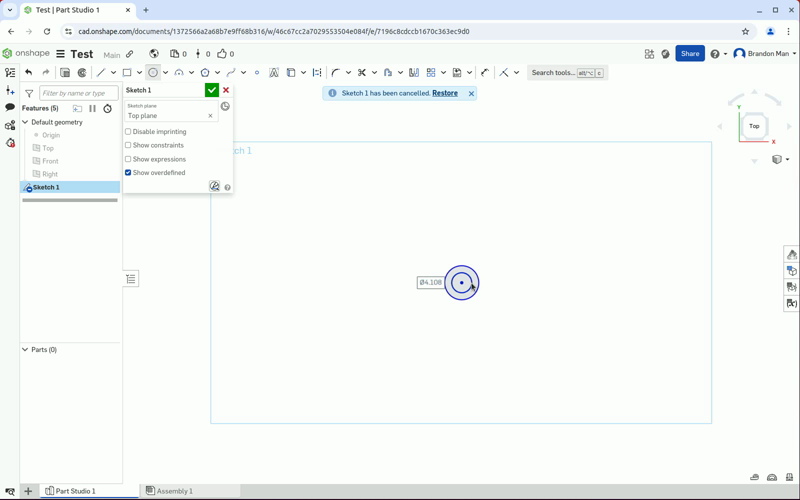
mouse_move(477, 284)
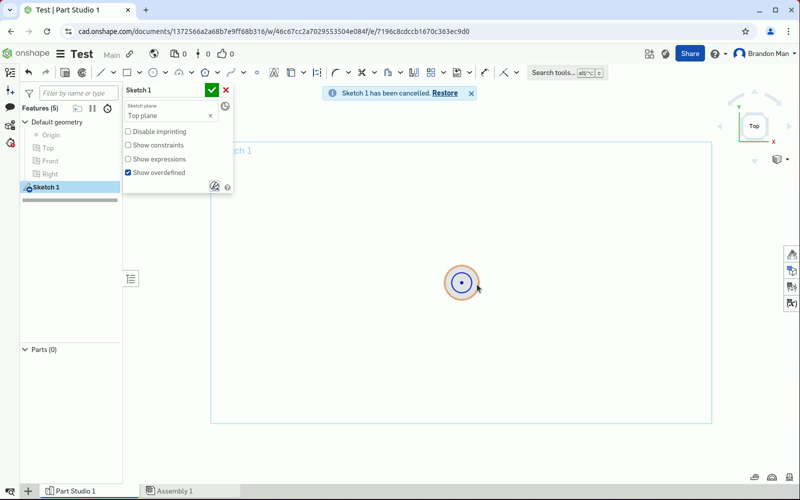
scroll(6)
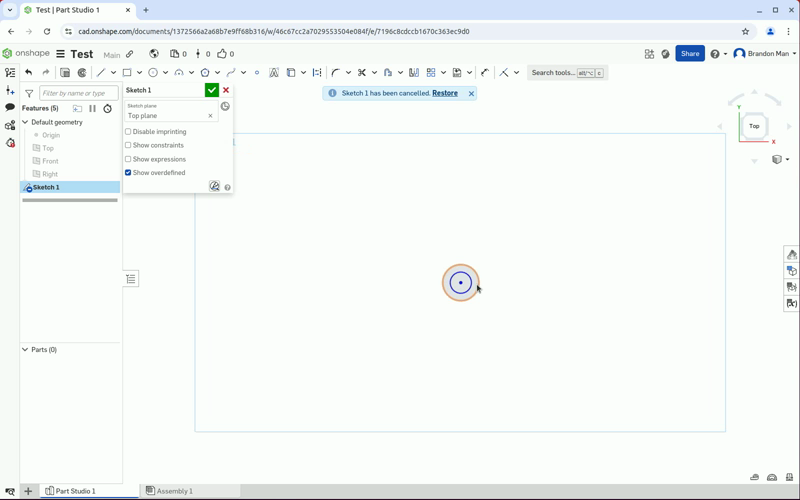
scroll(6)
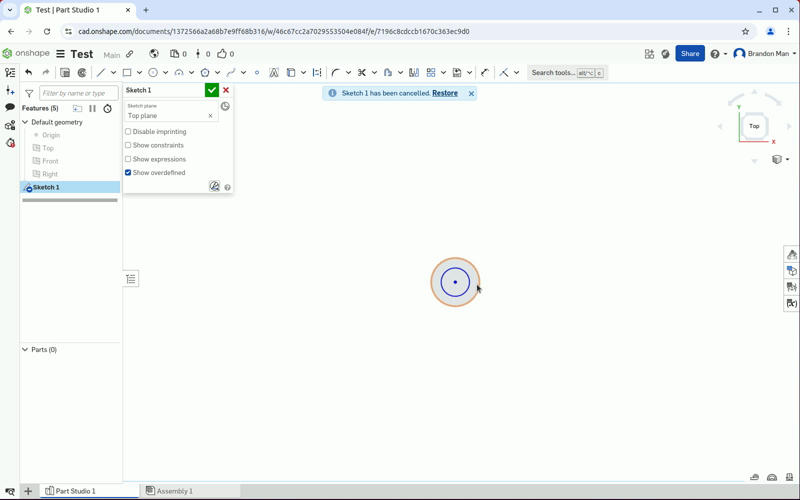
scroll(6)
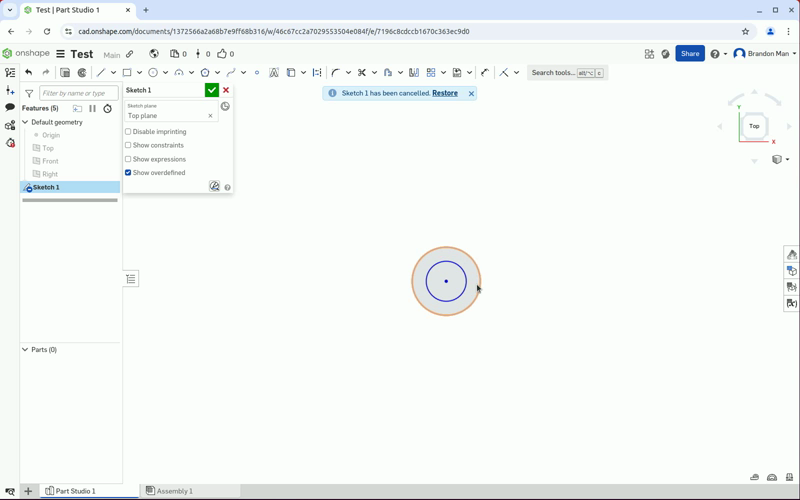
scroll(6)
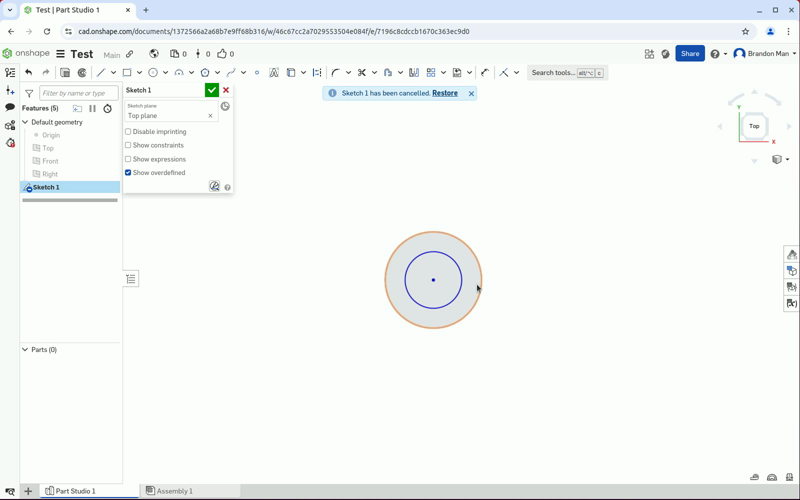
scroll(6)
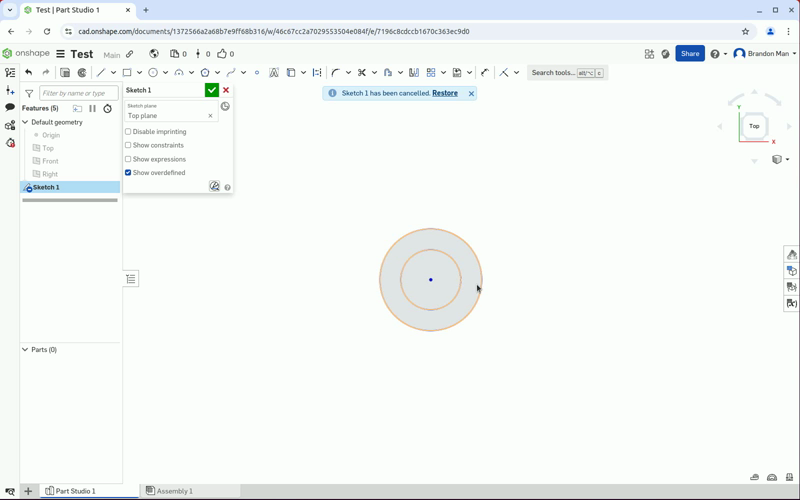
scroll(6)
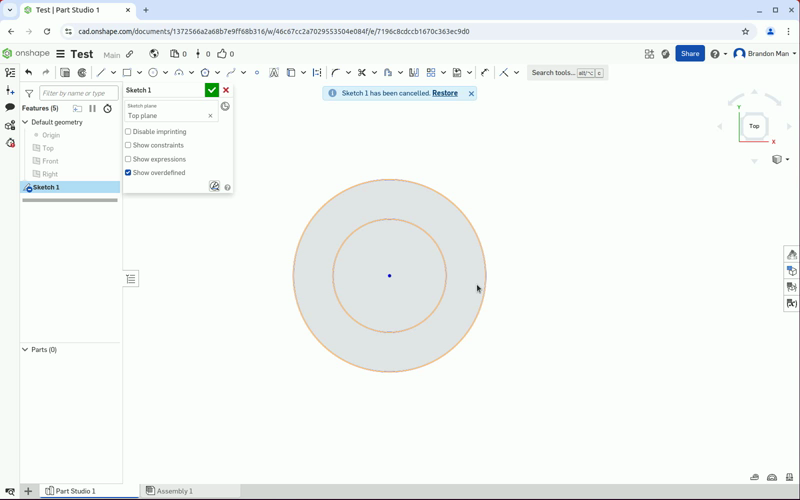
scroll(6)
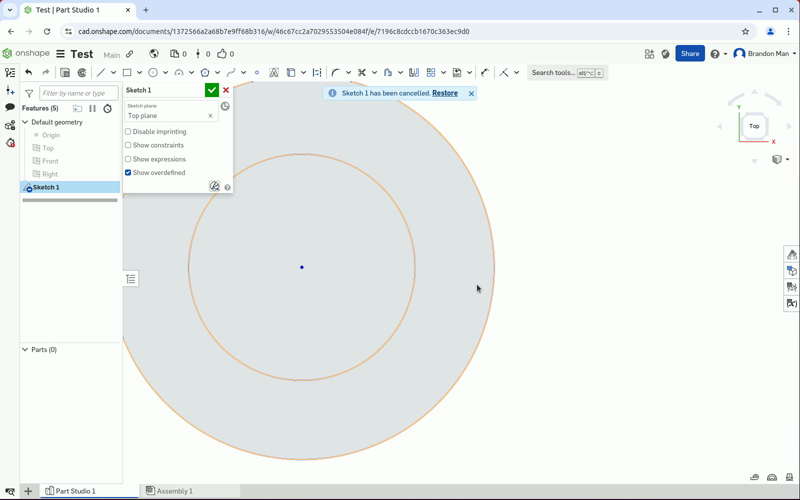
click(477, 284)
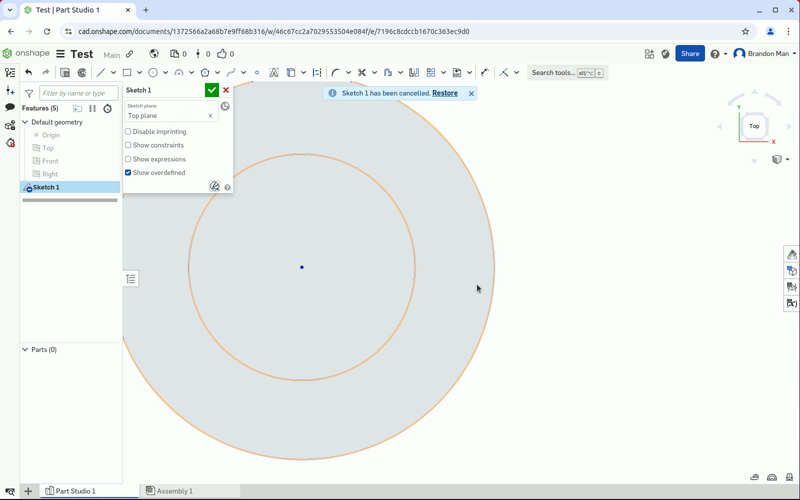
scroll(-6)
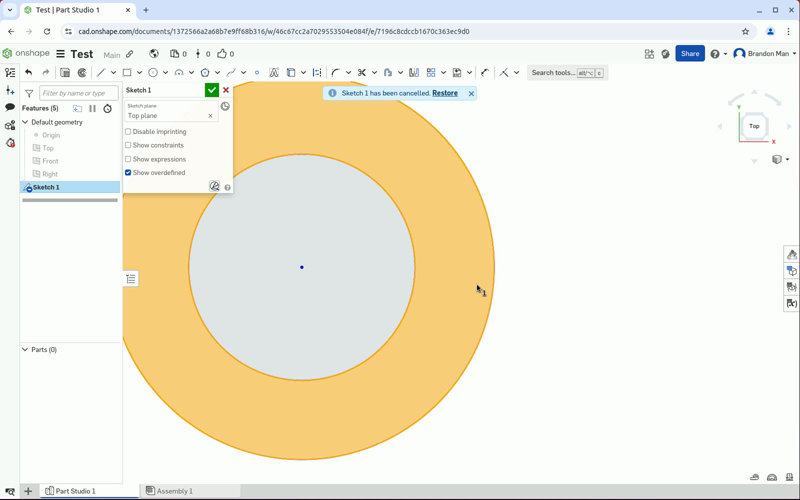
scroll(-6)
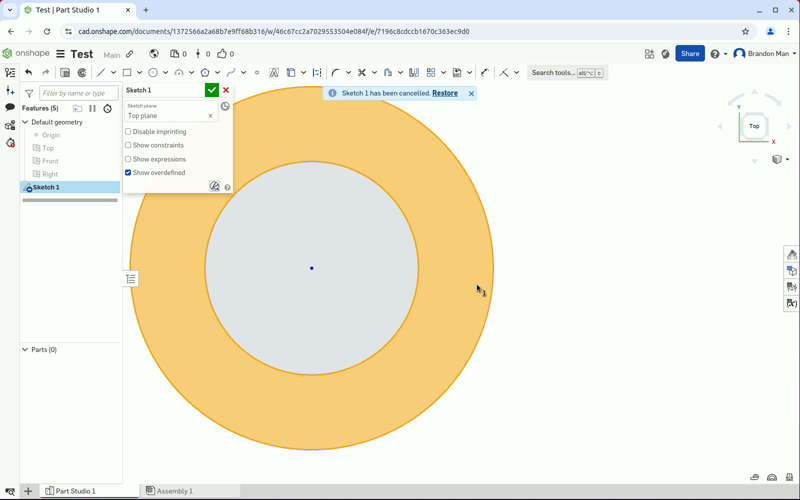
scroll(-6)
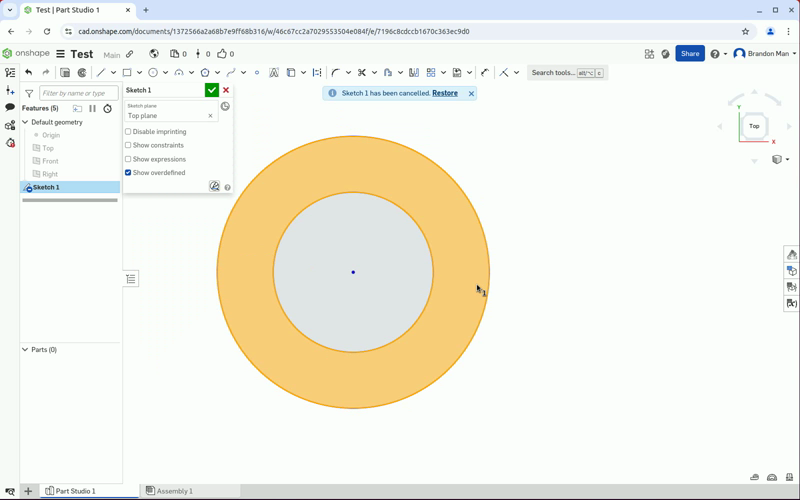
scroll(-6)
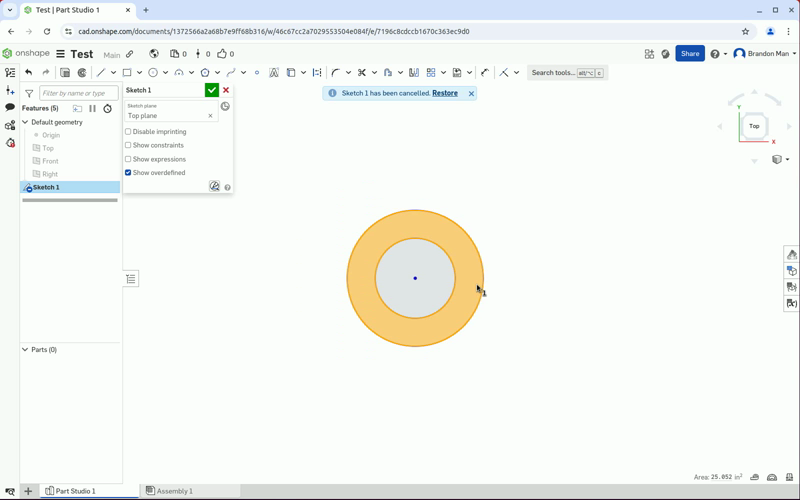
scroll(-6)
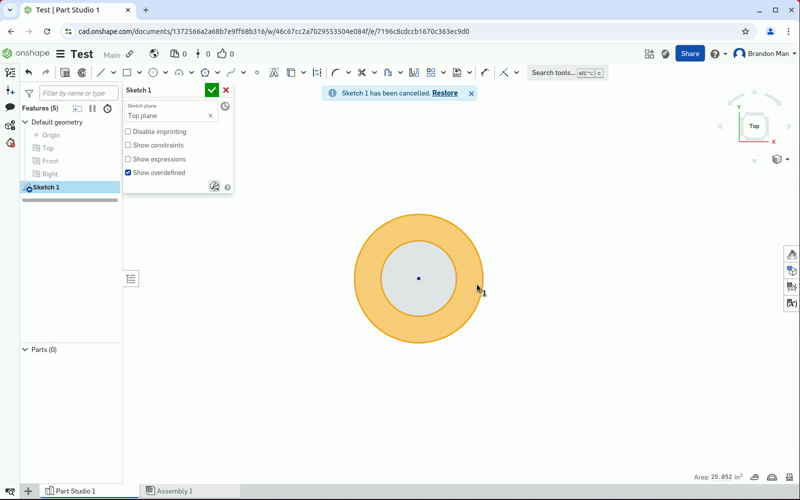
scroll(-6)
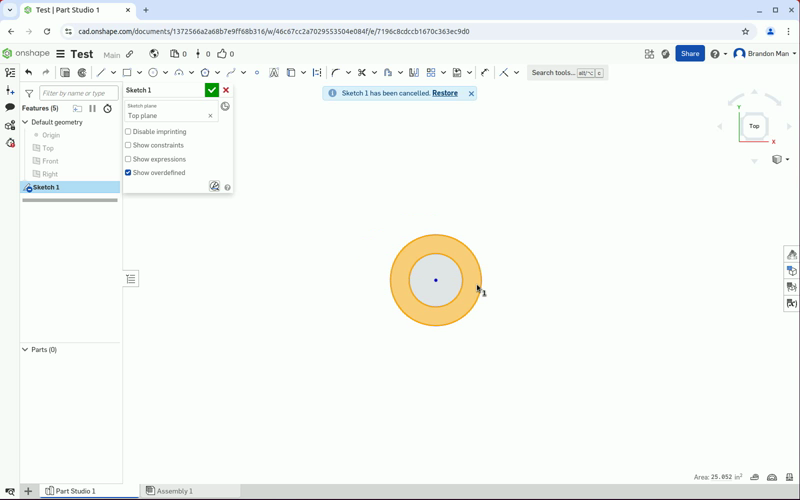
scroll(-6)
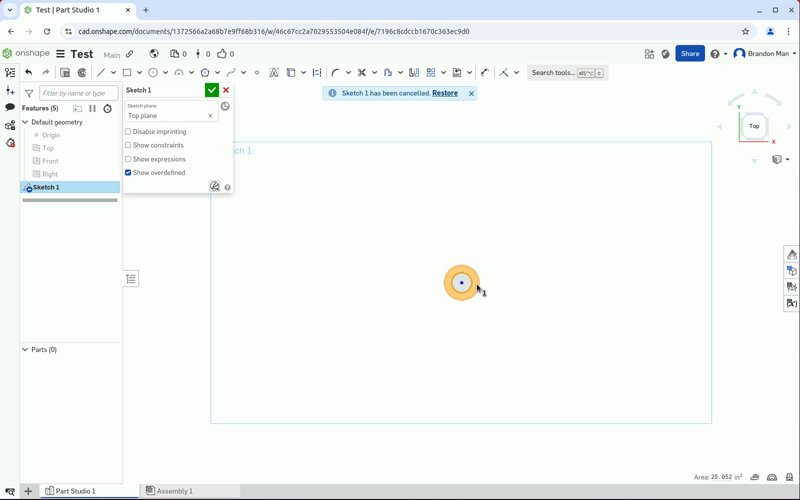
mouse_move(73, 352)
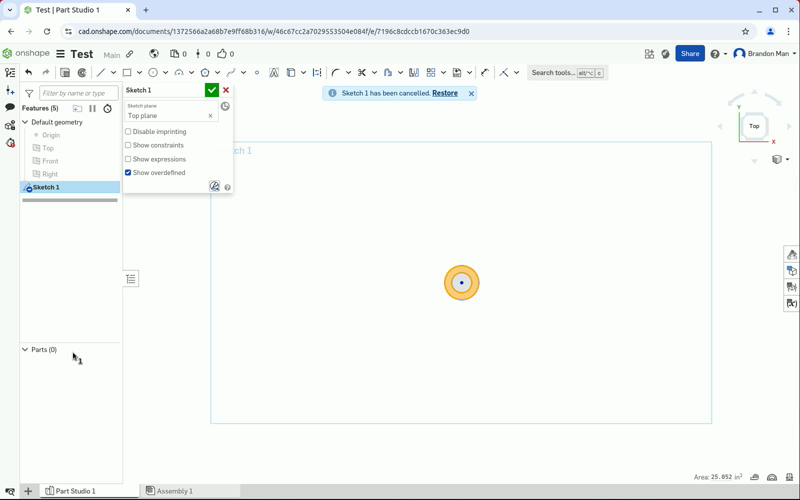
key(shift+y)
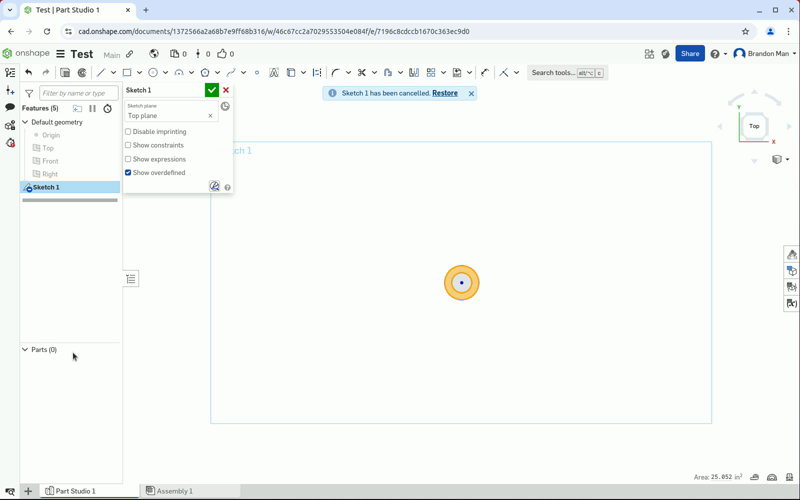
key(shift+e)
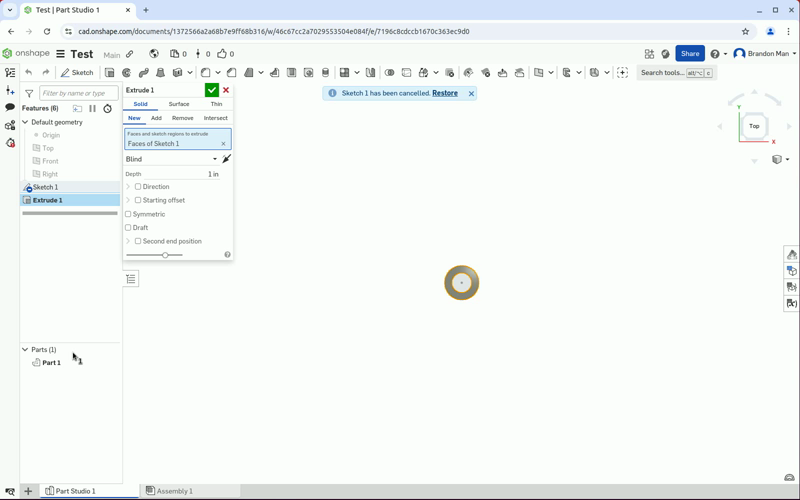
mouse_move(143, 106)
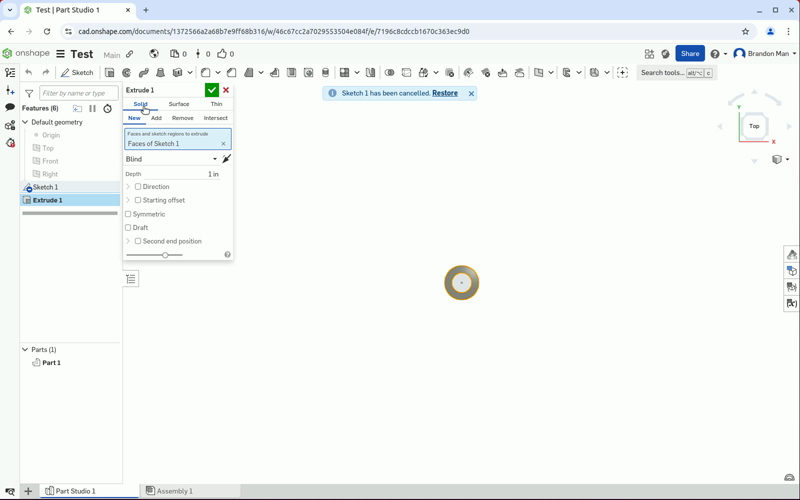
click(143, 106)
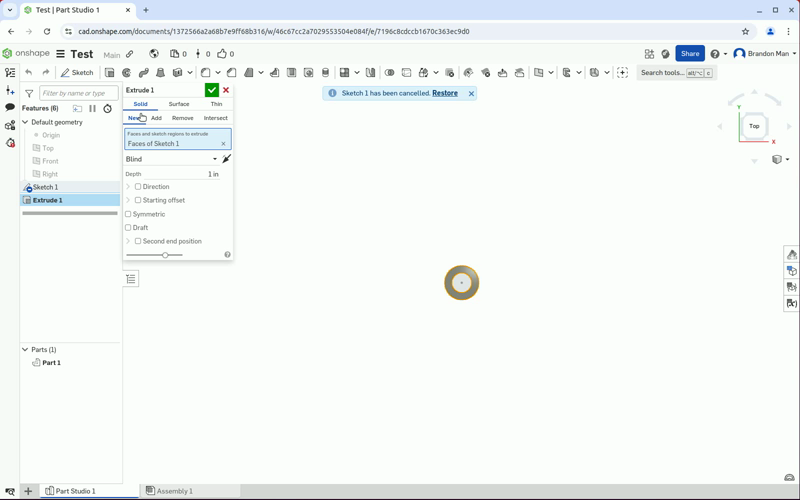
mouse_move(137, 120)
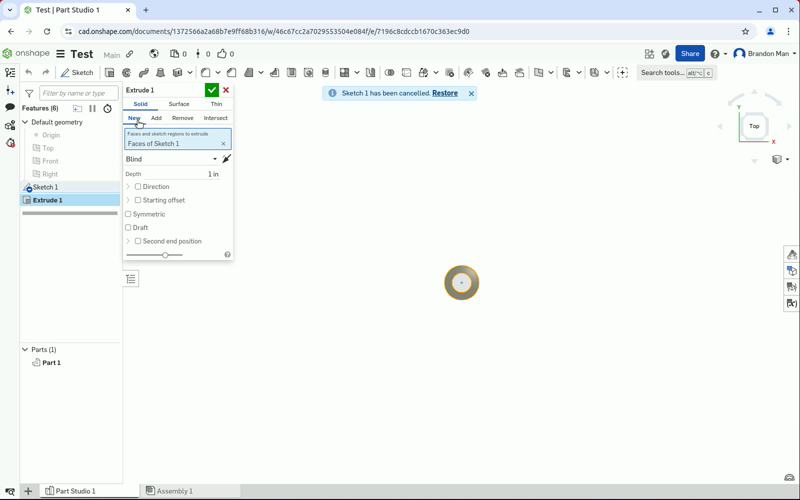
click(137, 120)
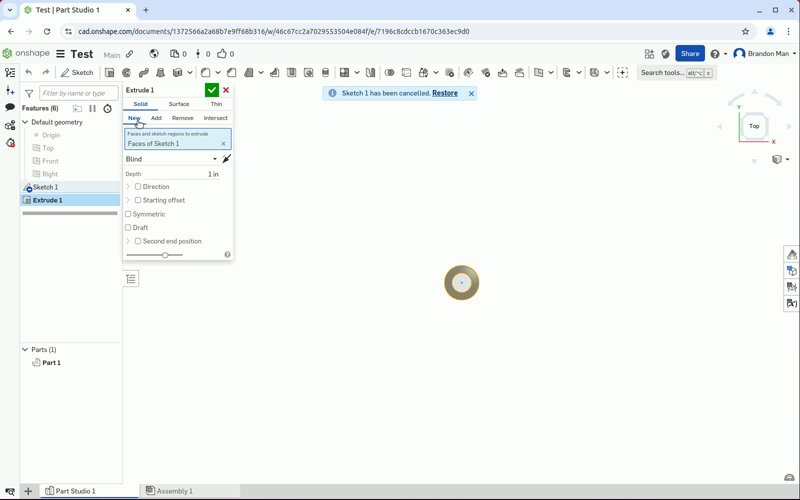
key(tab, 4)
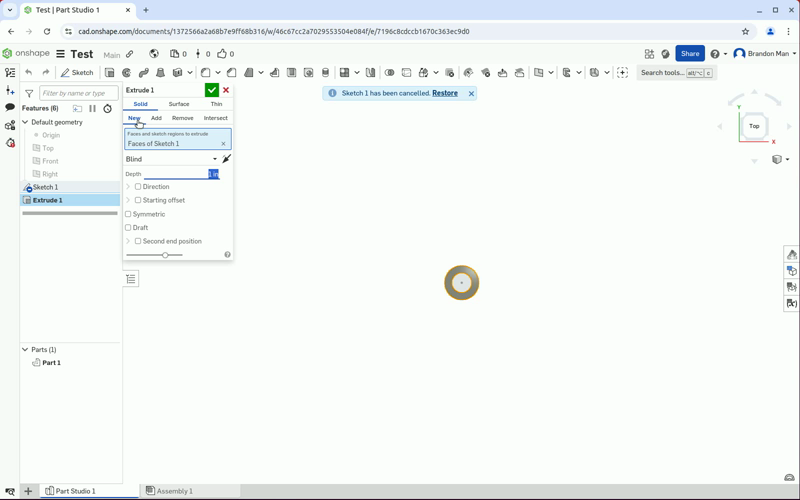
text(23.108)
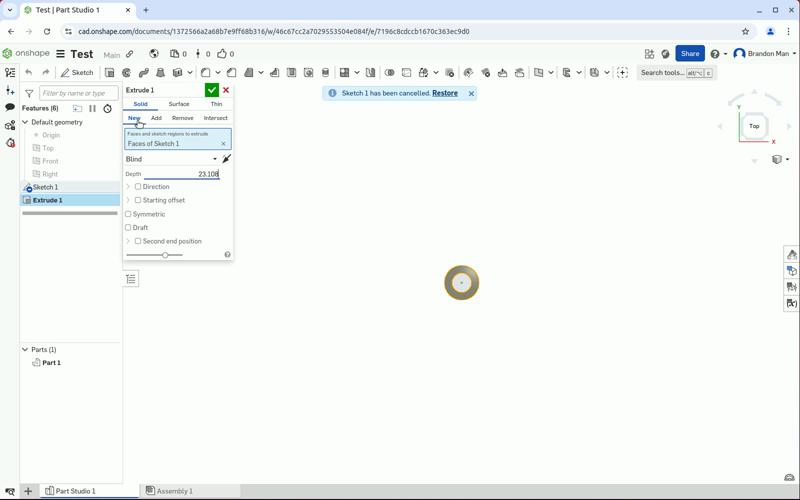
key(enter)
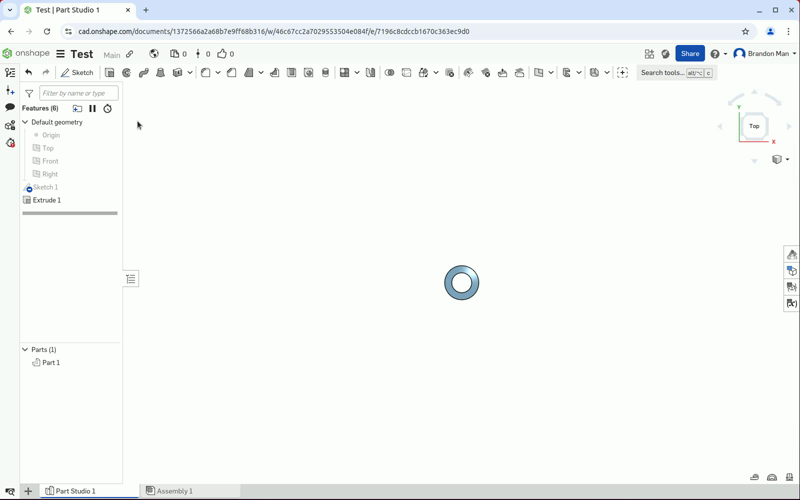
key(shift+h)
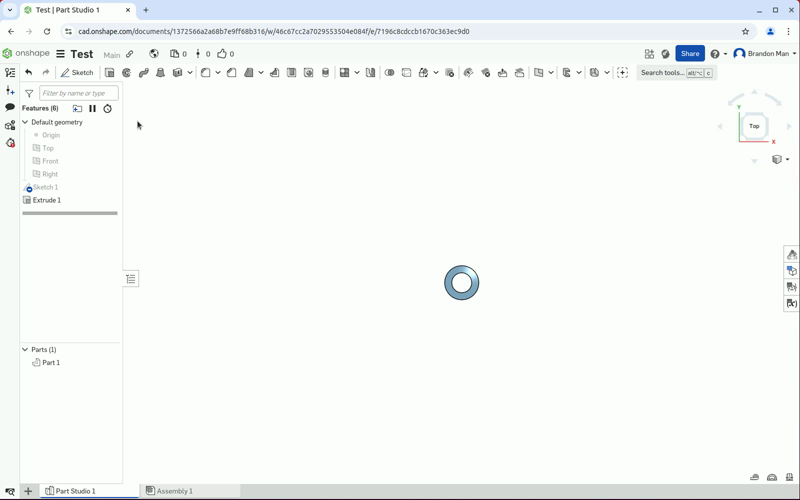
key(shift+h)
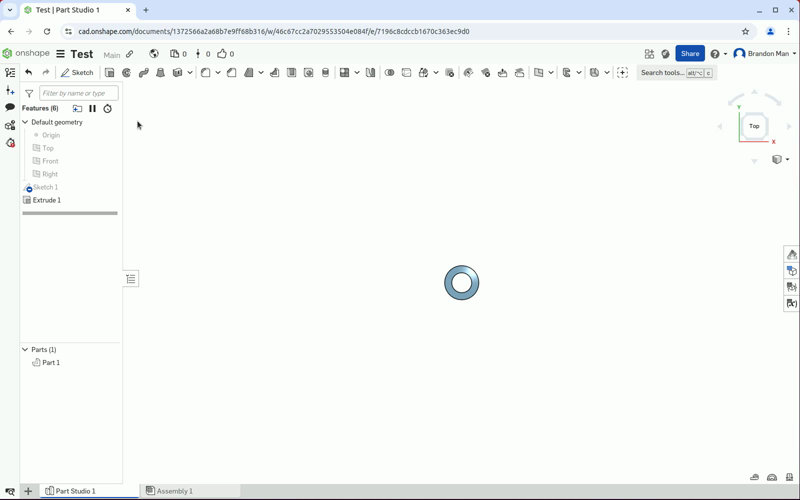
mouse_move(73, 189)
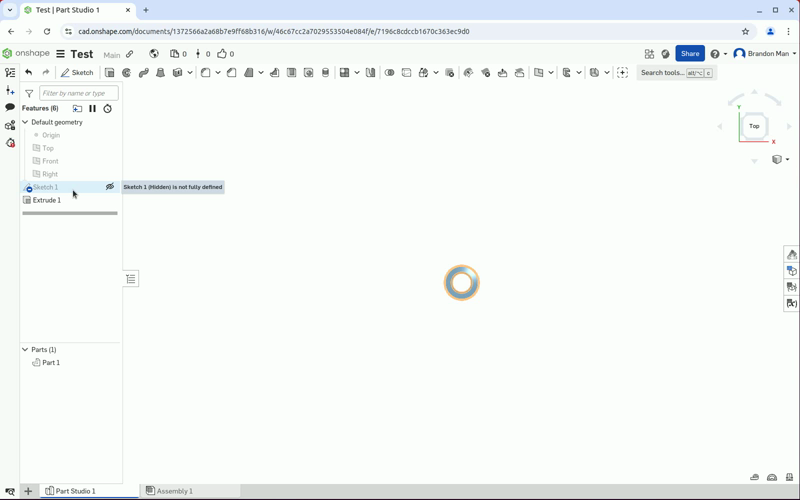
click(73, 189)
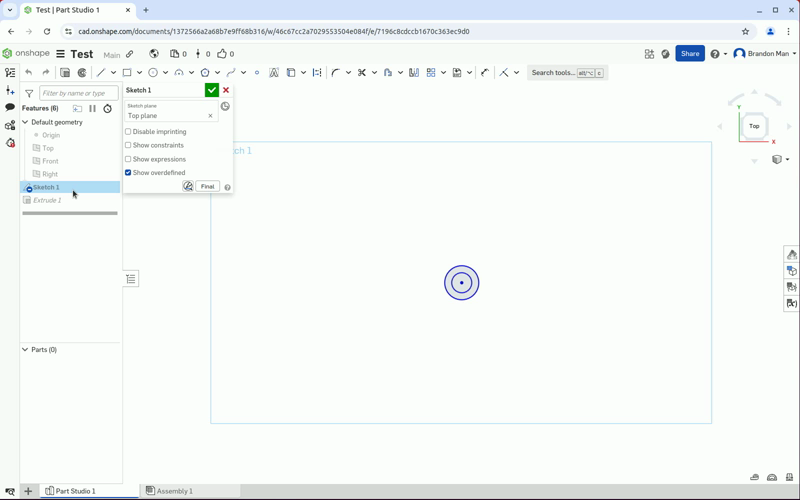
mouse_move(229, 92)
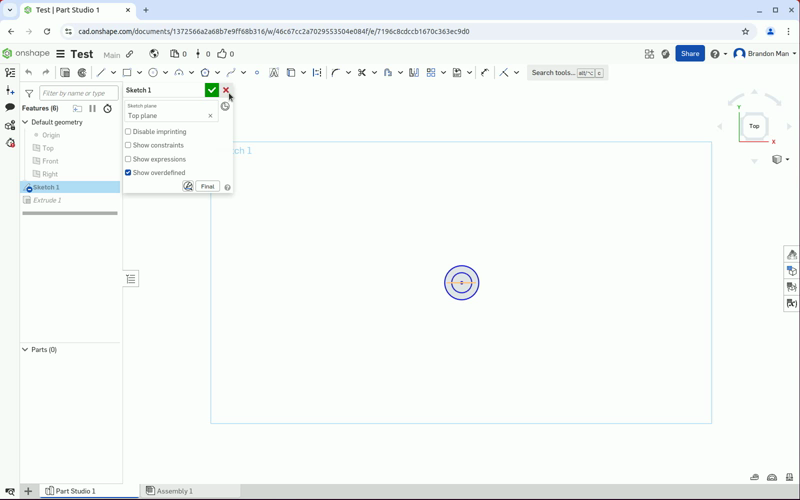
click(229, 92)
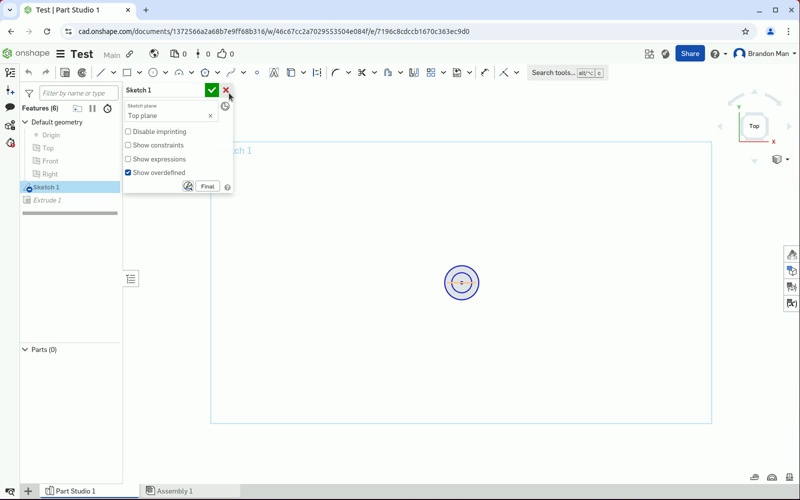
key(shift+s)
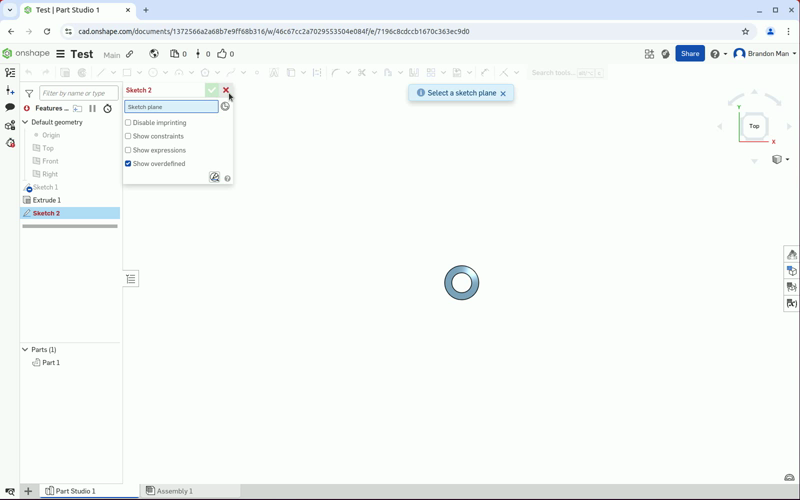
mouse_move(73, 150)
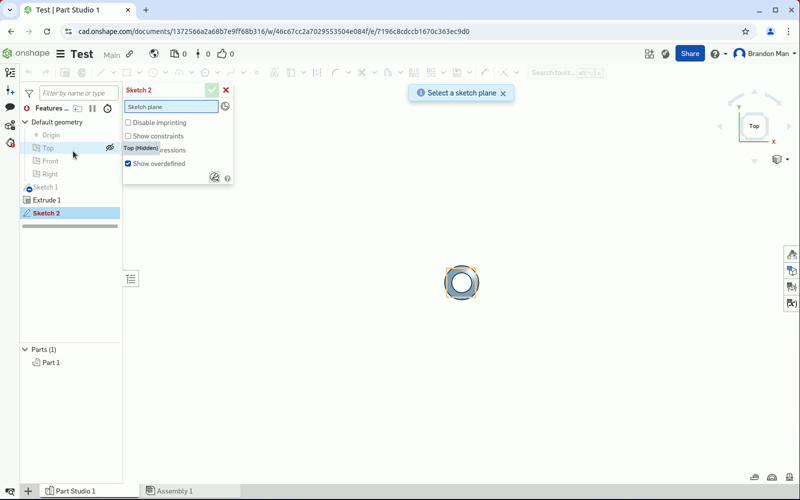
click(73, 150)
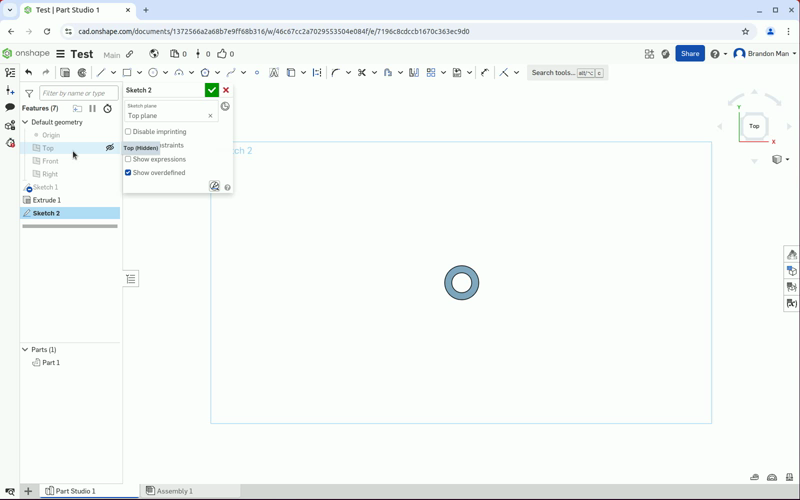
mouse_move(73, 352)
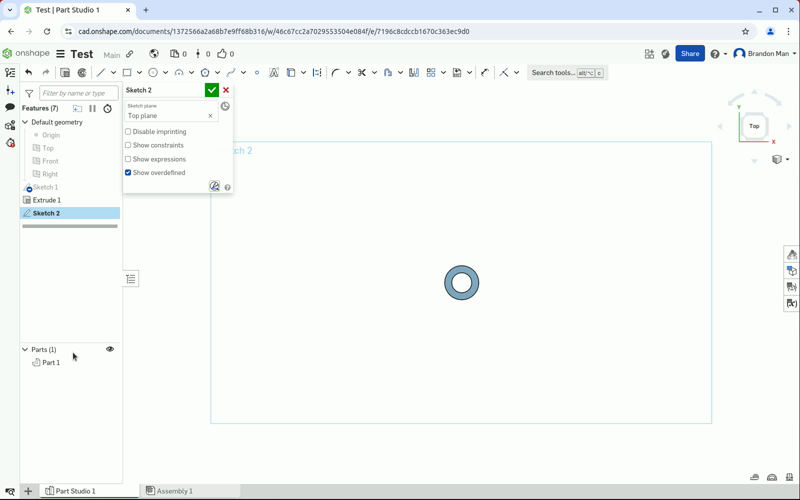
key(y)
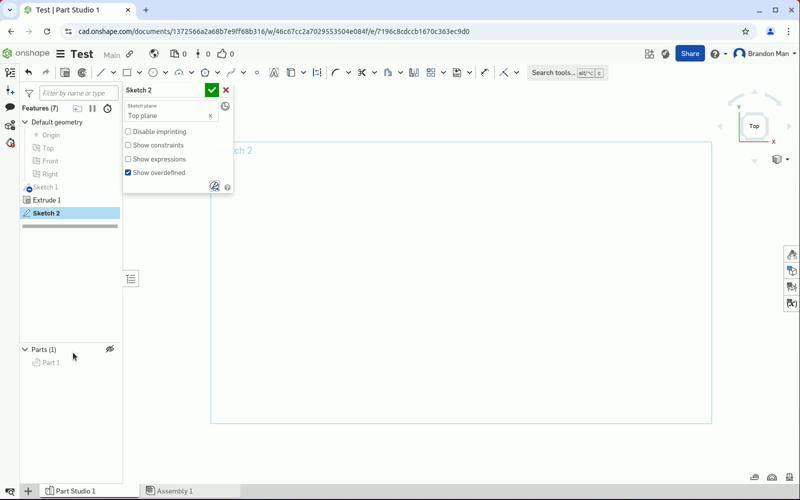
key(c)
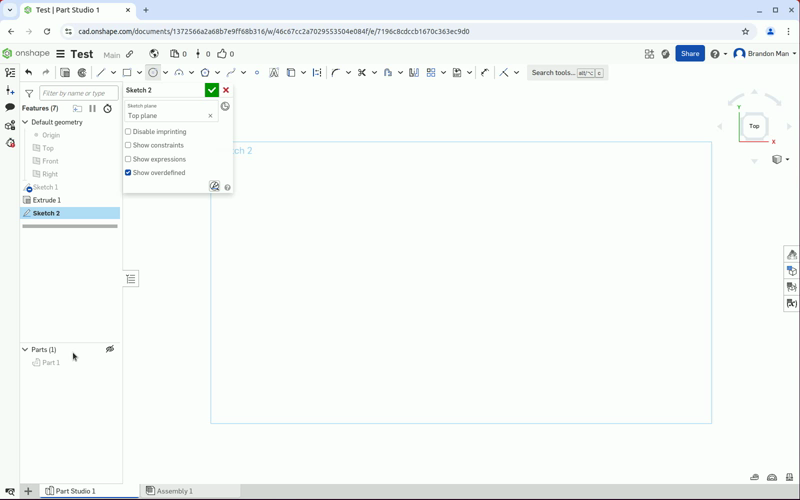
key_down(shift)
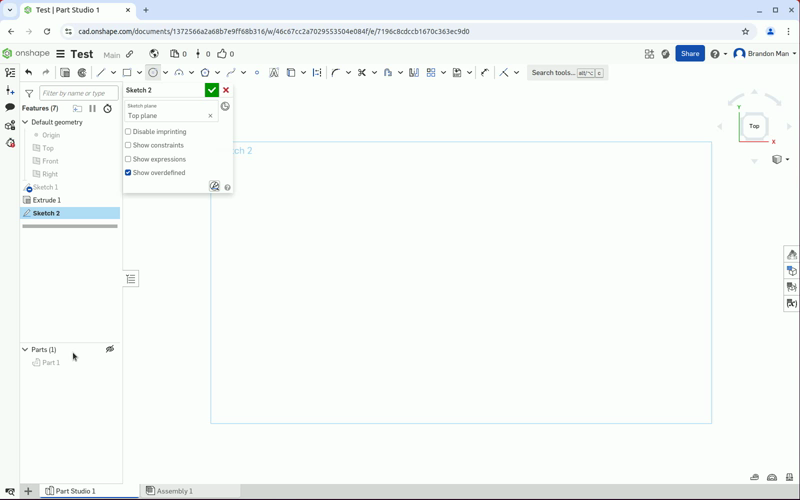
mouse_move(460, 282)
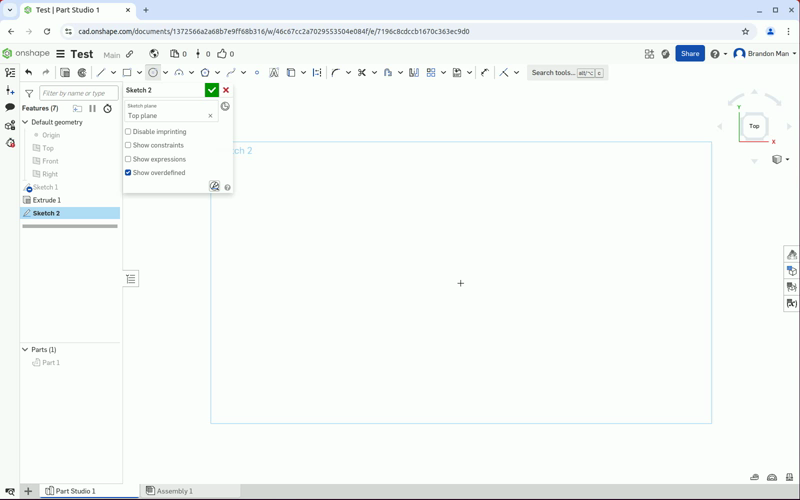
click(460, 282)
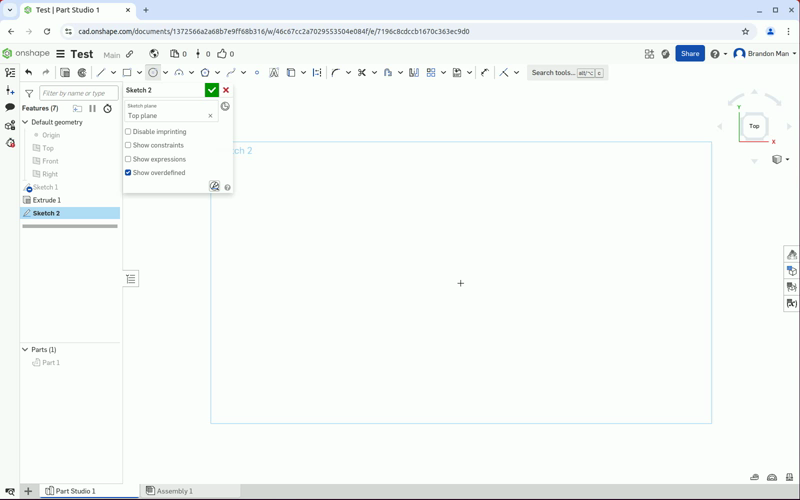
key_up(shift)
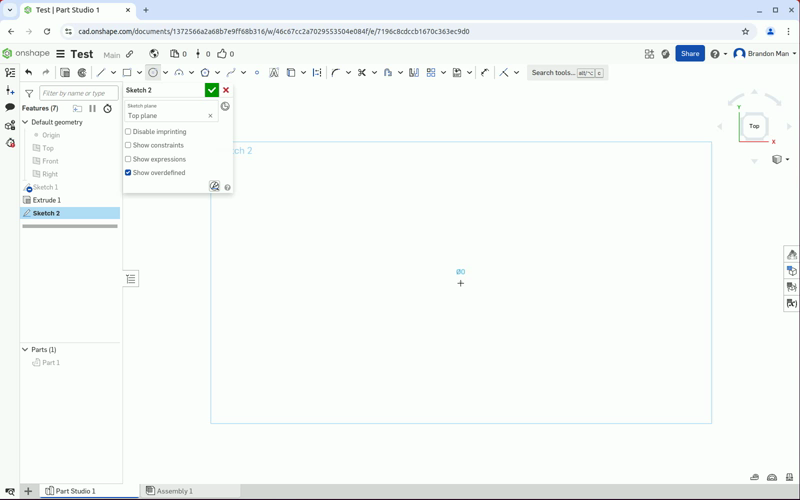
mouse_move(492, 282)
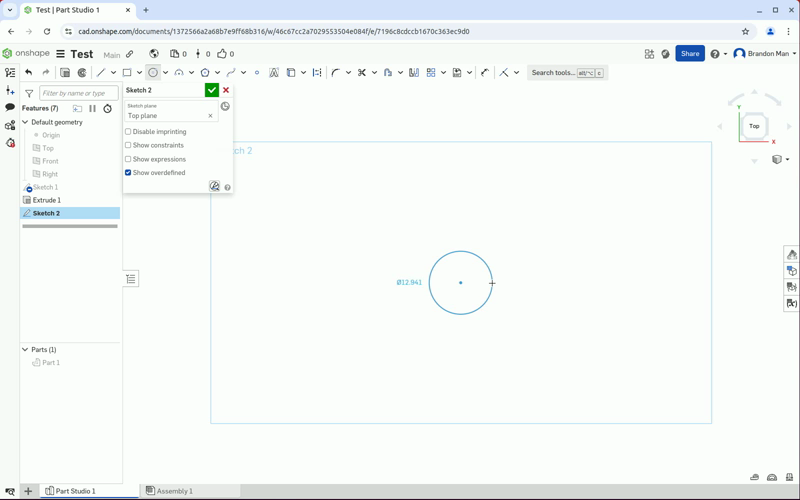
click(492, 282)
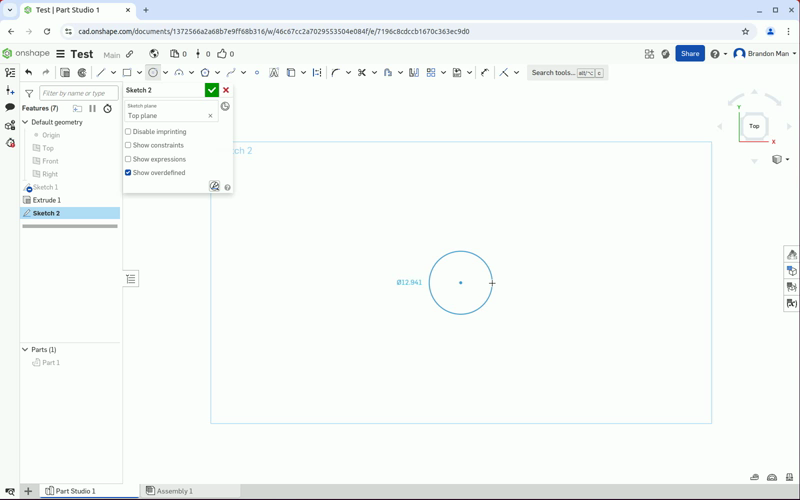
key(esc)
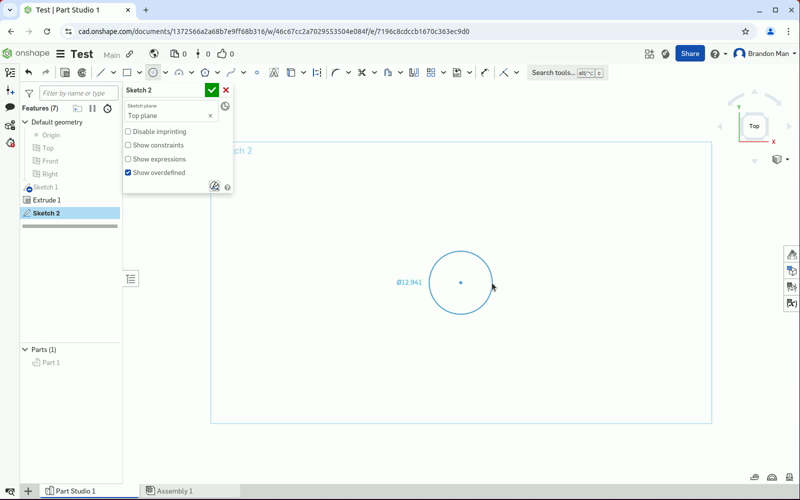
mouse_move(468, 262)
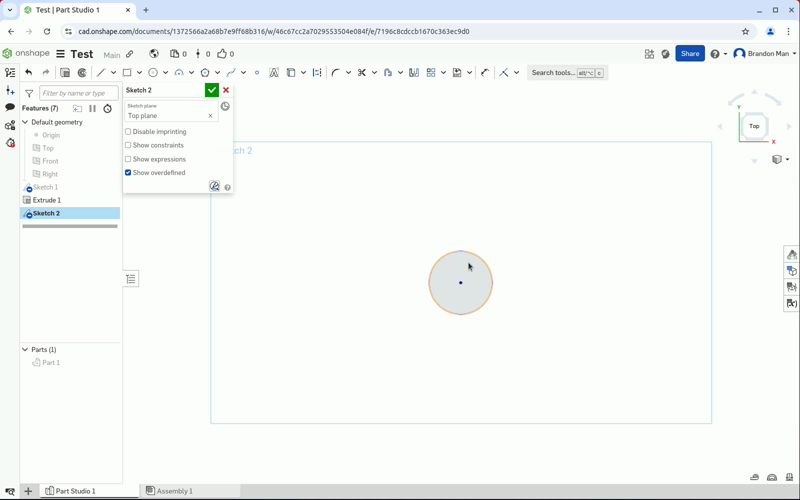
click(468, 262)
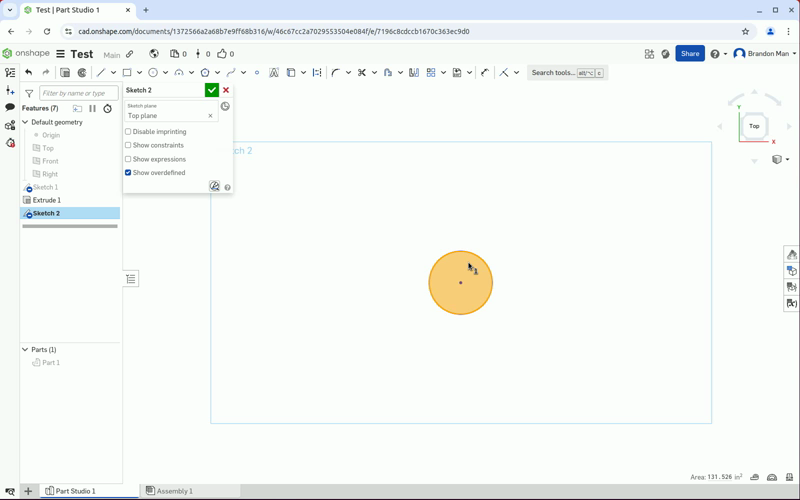
mouse_move(73, 352)
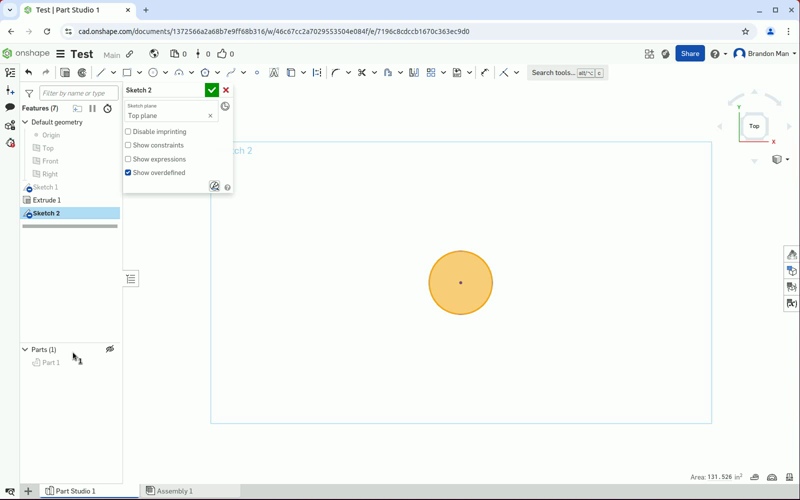
key(shift+y)
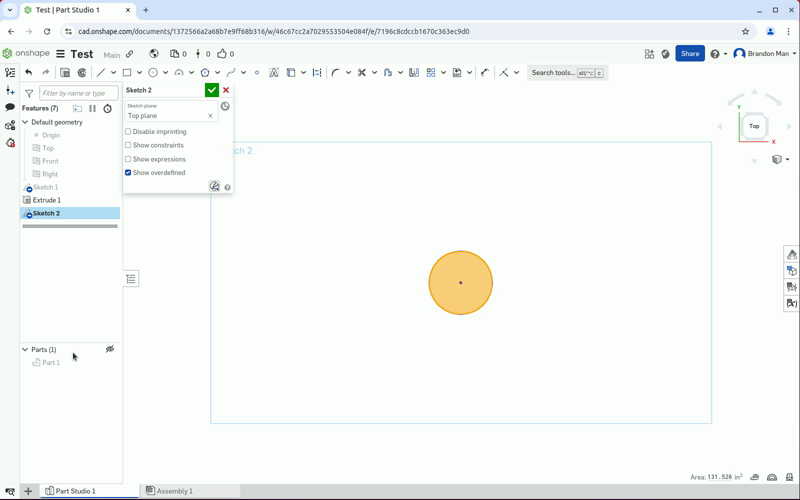
key(shift+e)
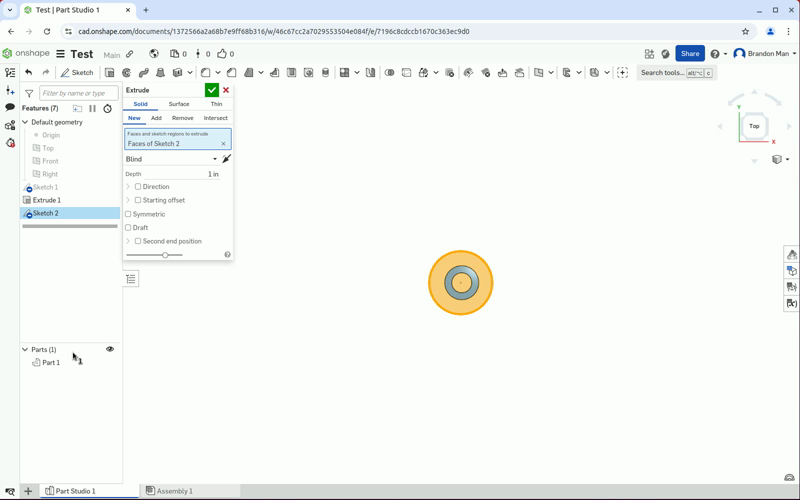
mouse_move(143, 106)
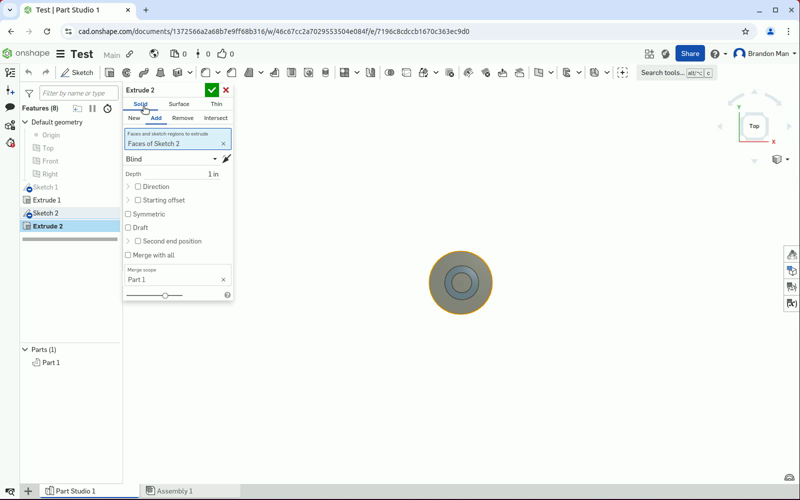
click(143, 106)
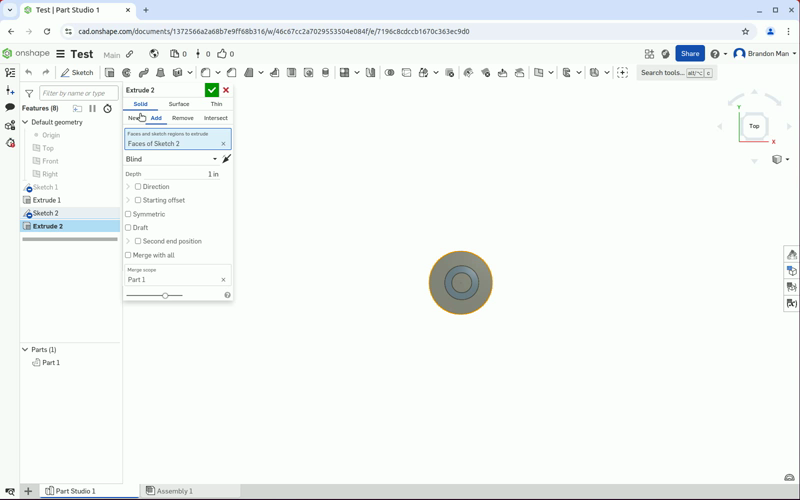
mouse_move(137, 120)
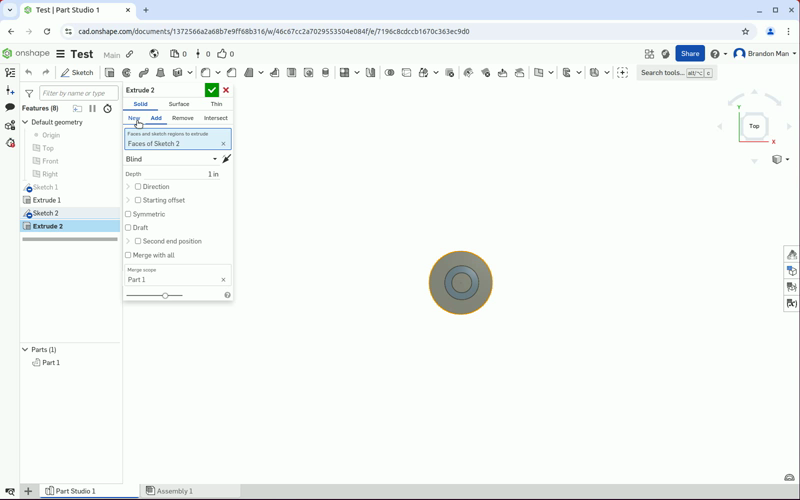
click(137, 120)
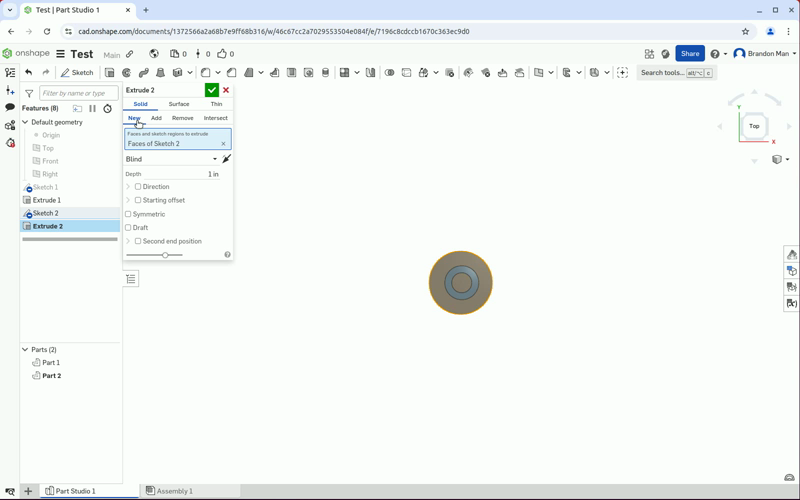
key(tab, 4)
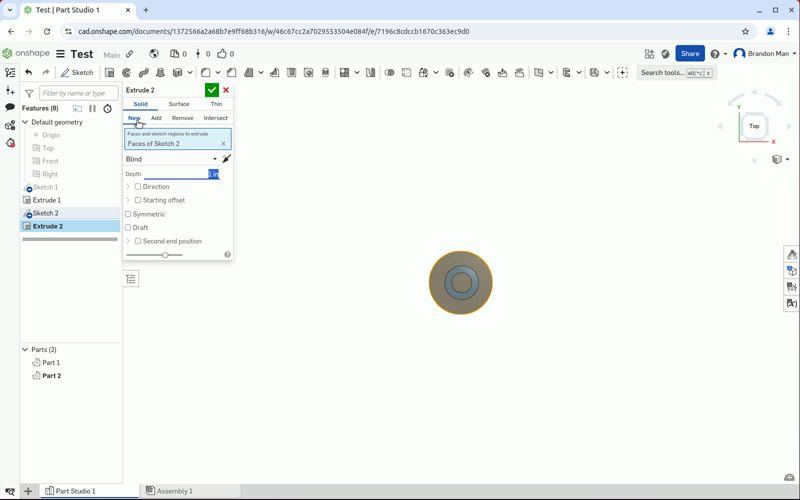
text(-1.204)
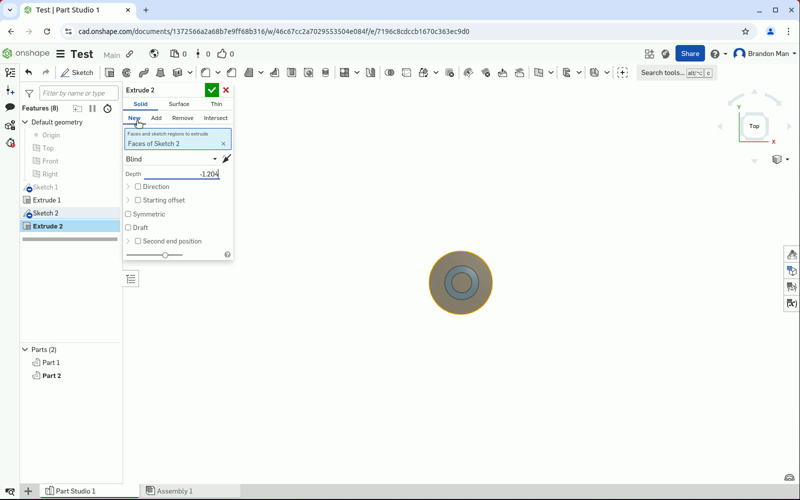
key(enter)
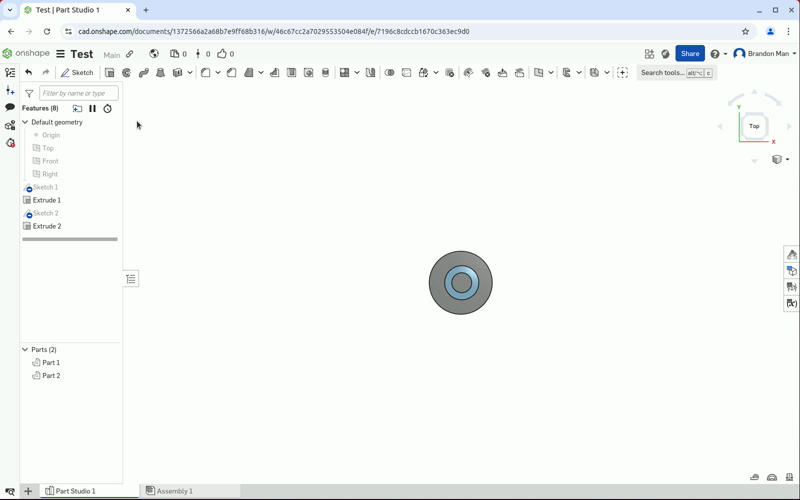
key(shift+h)
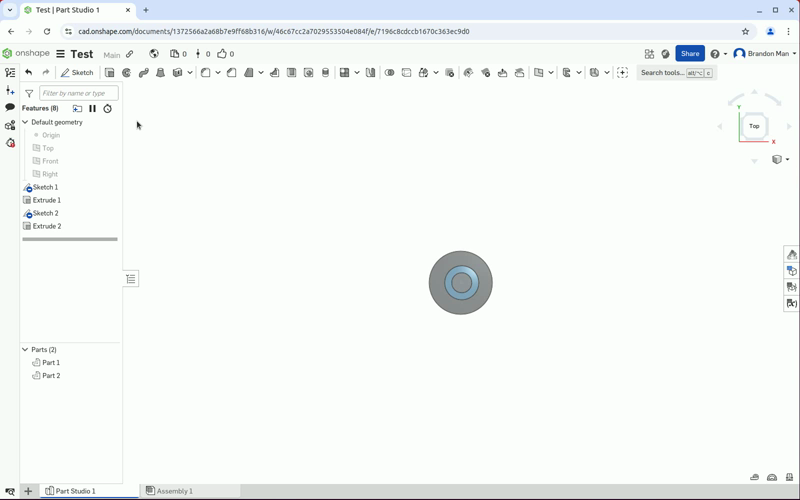
key(shift+h)
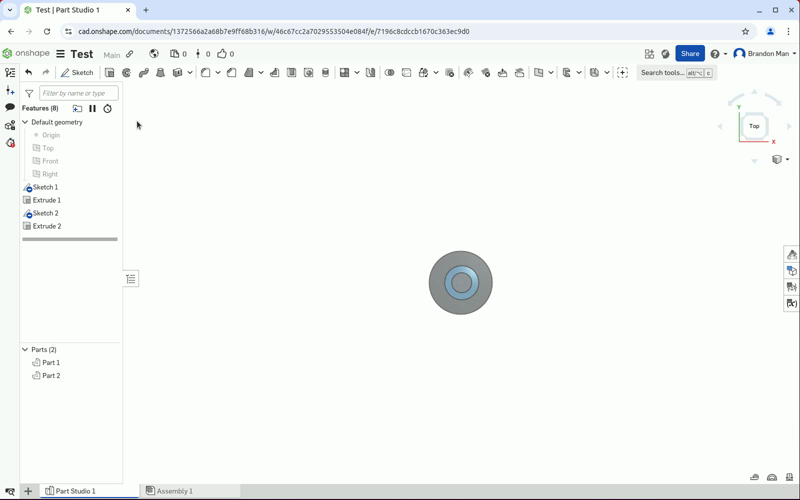
key(shift+7)
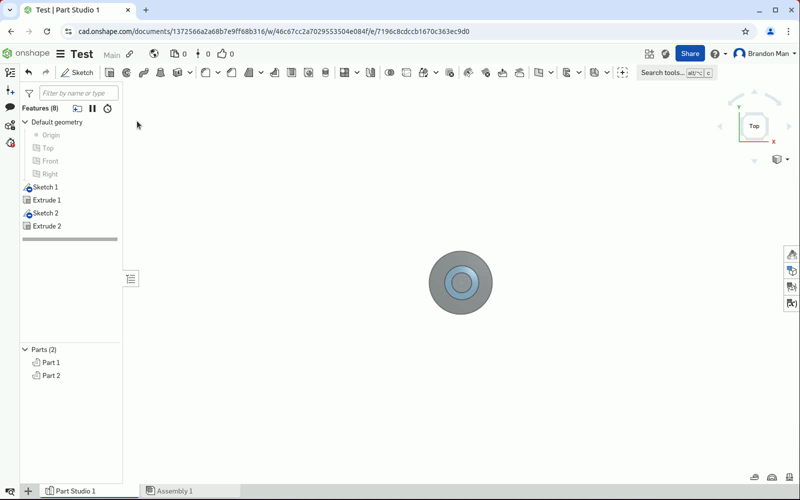
key(up, 3)
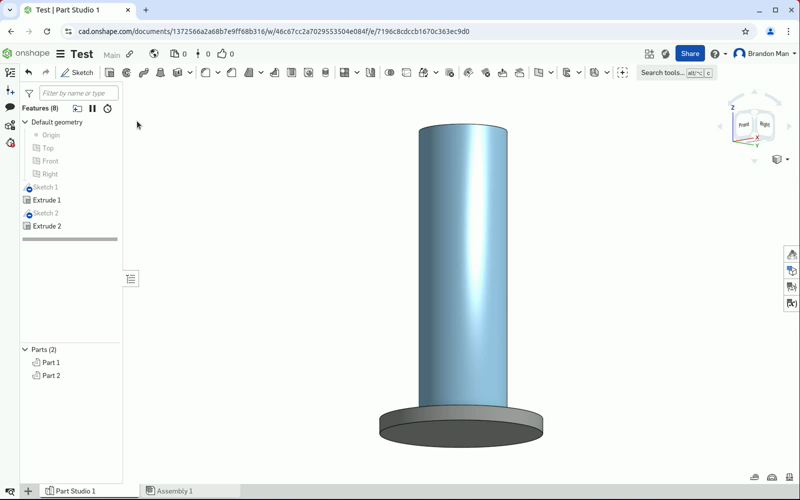
key(left, 3)
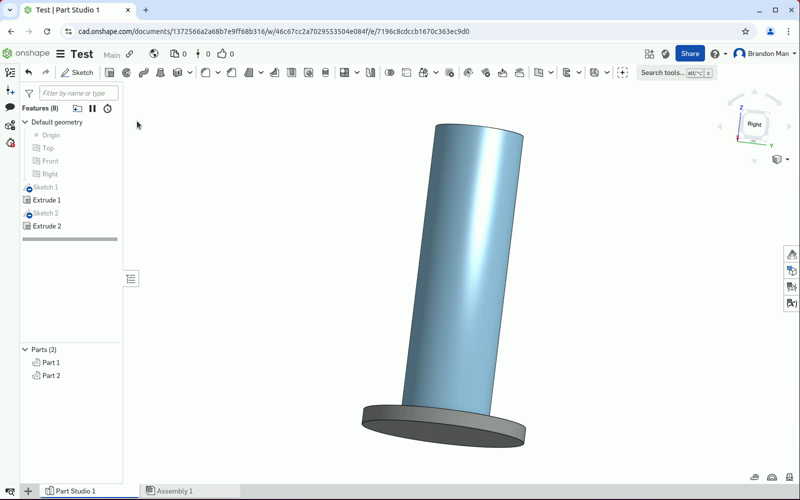
key(right, 3)
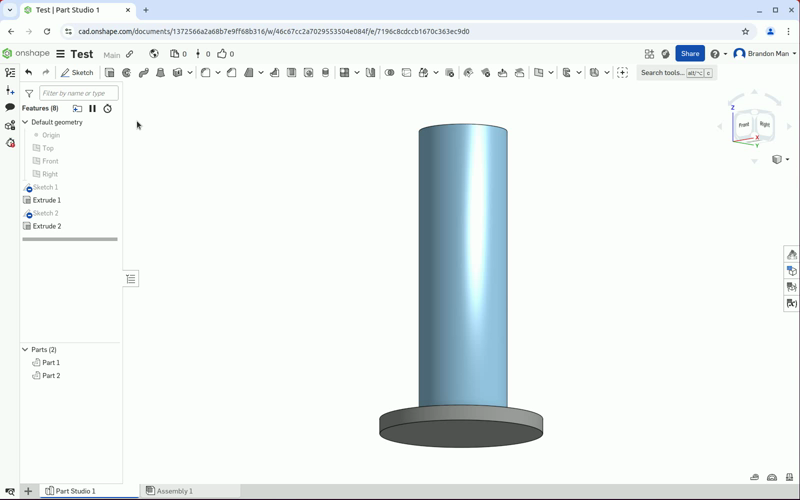
key(down, 3)
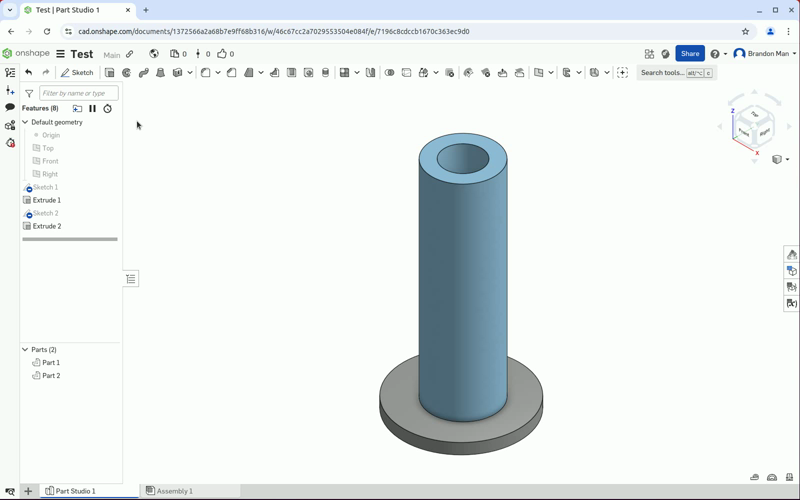
mouse_move(73, 189)
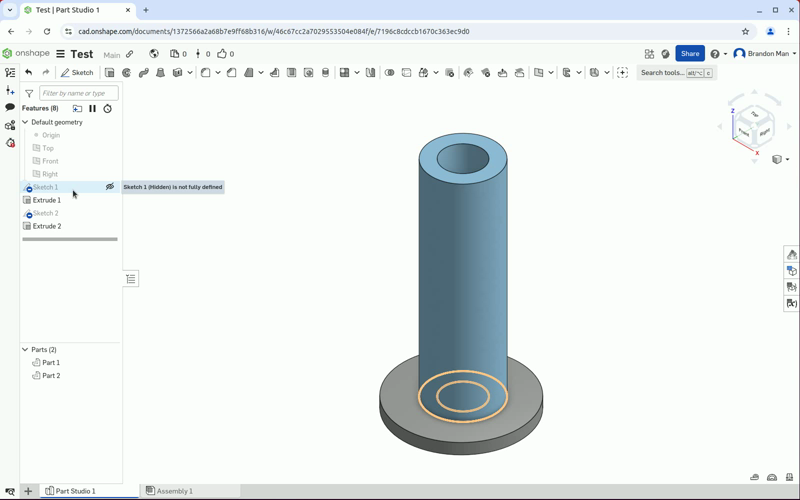
click(73, 189)